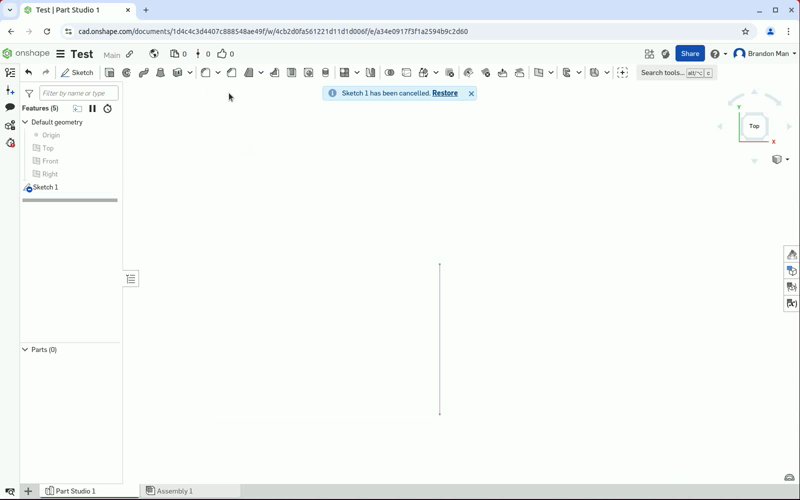
key(shift+h)
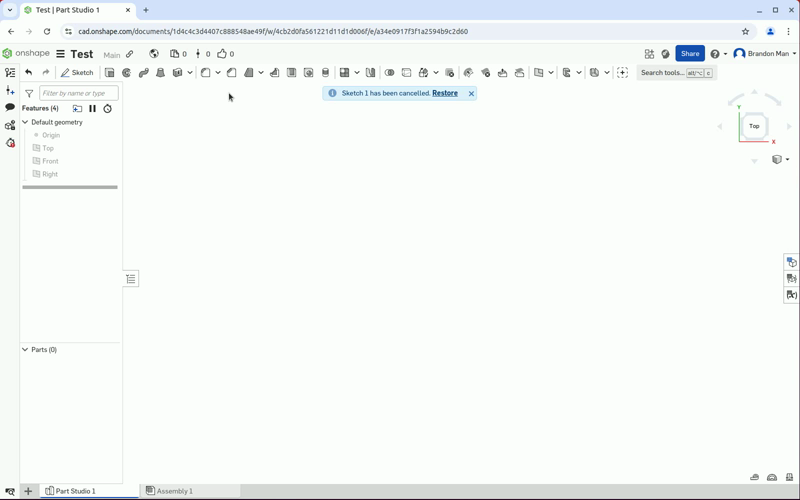
mouse_move(73, 352)
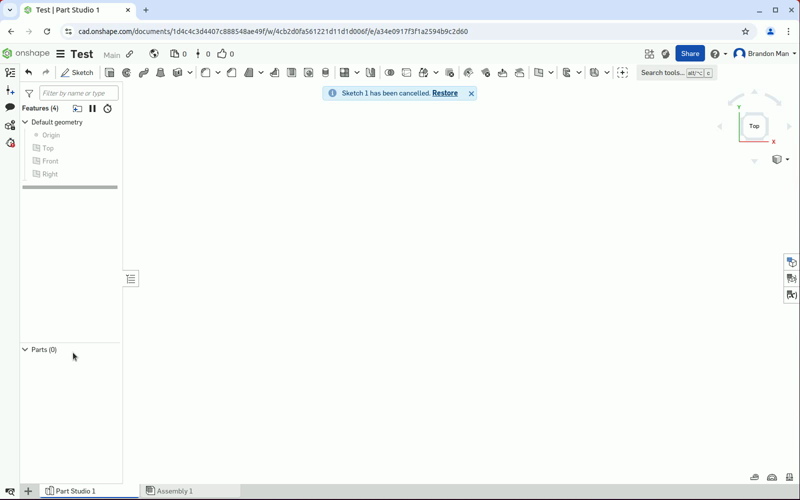
key(y)
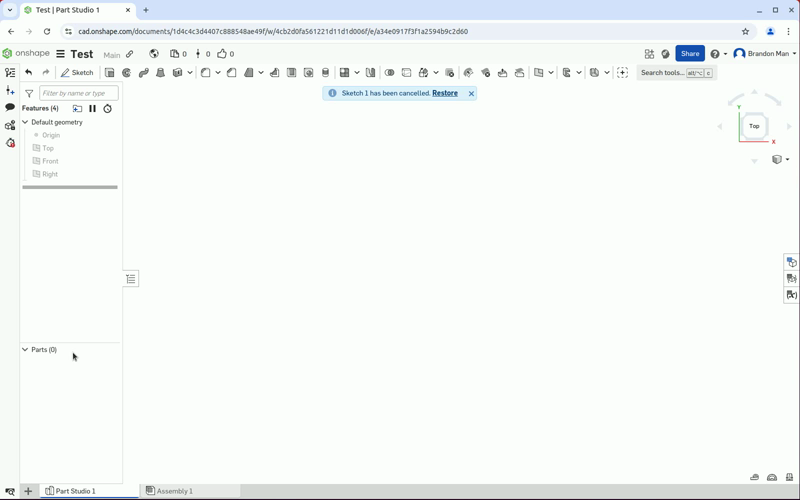
key(shift+p)
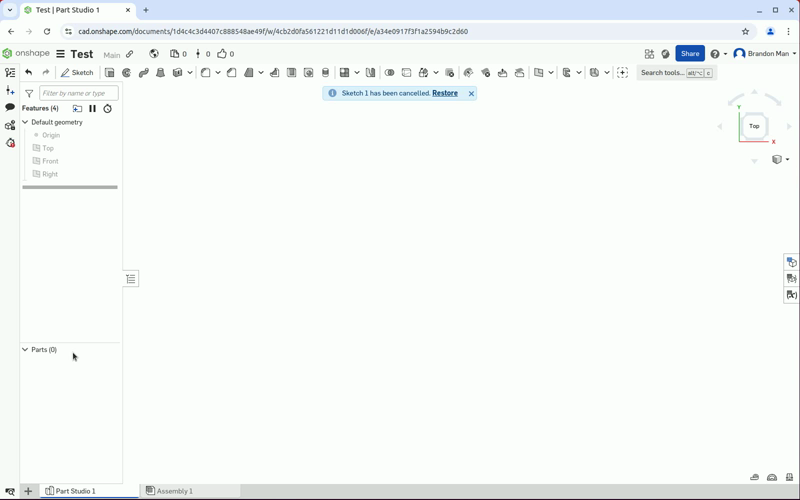
key(space)
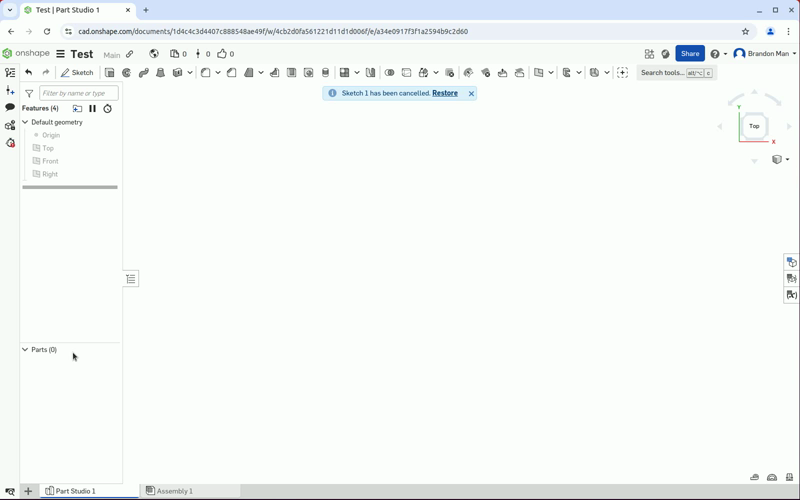
key_down(shift)
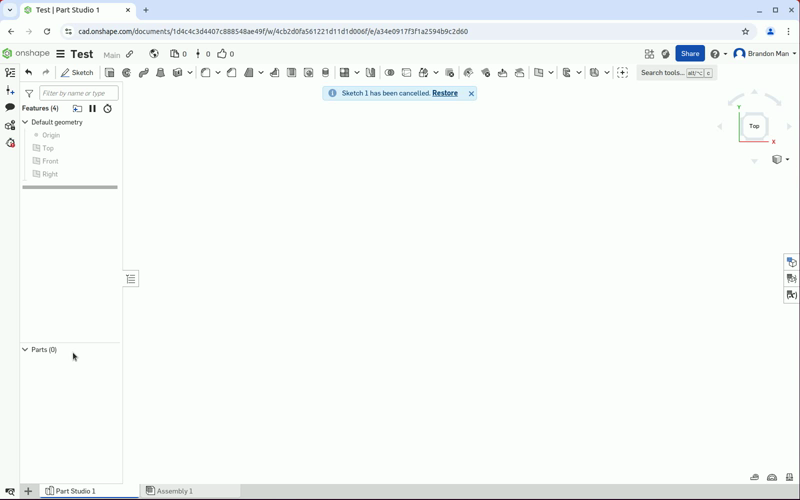
key(up)
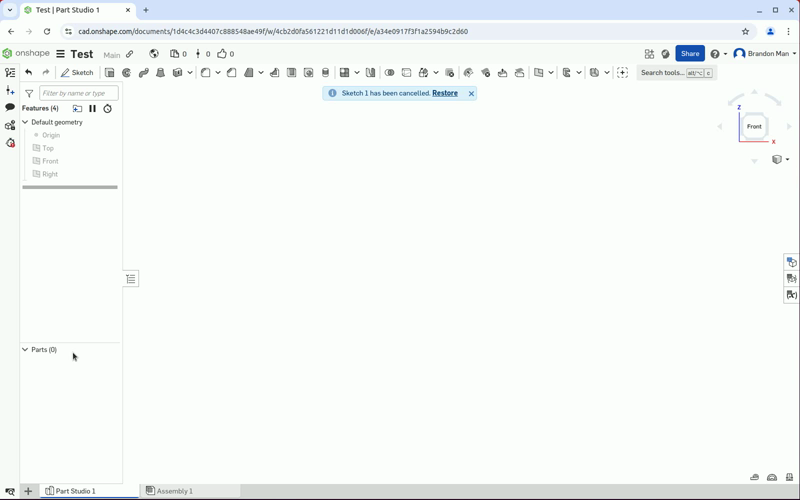
key_up(shift)
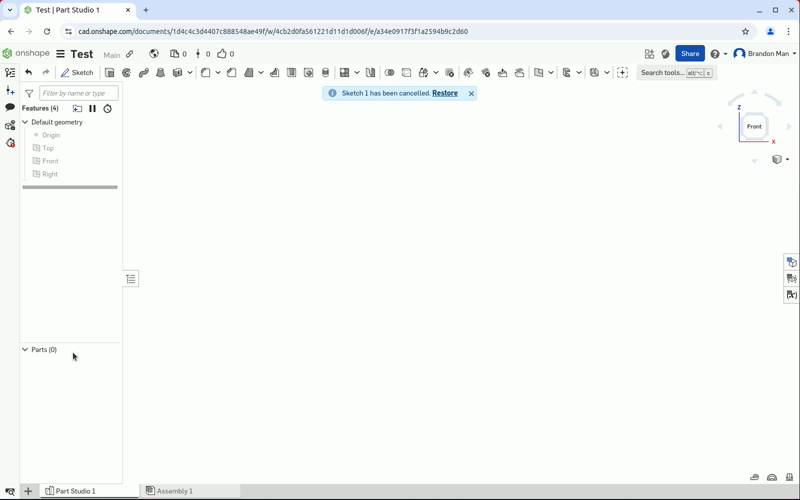
mouse_move(73, 352)
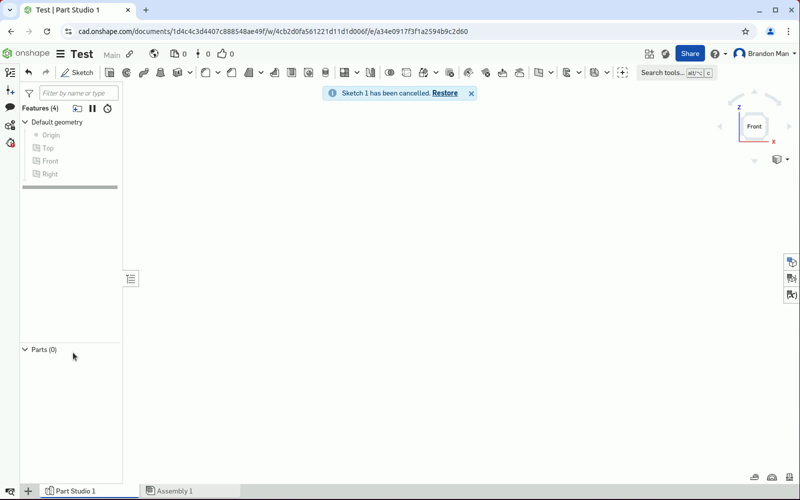
key(shift+y)
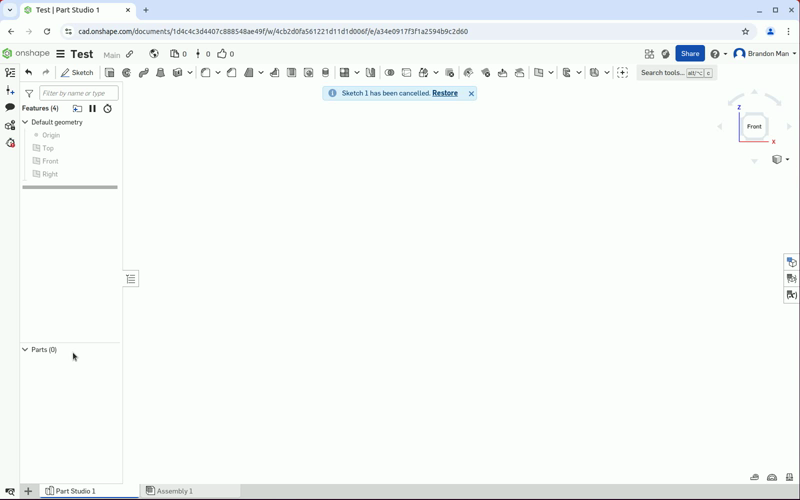
key(shift+s)
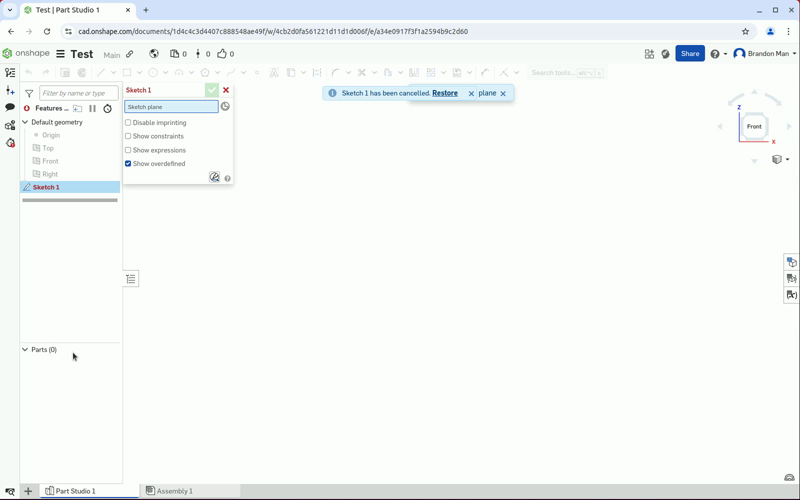
mouse_move(73, 163)
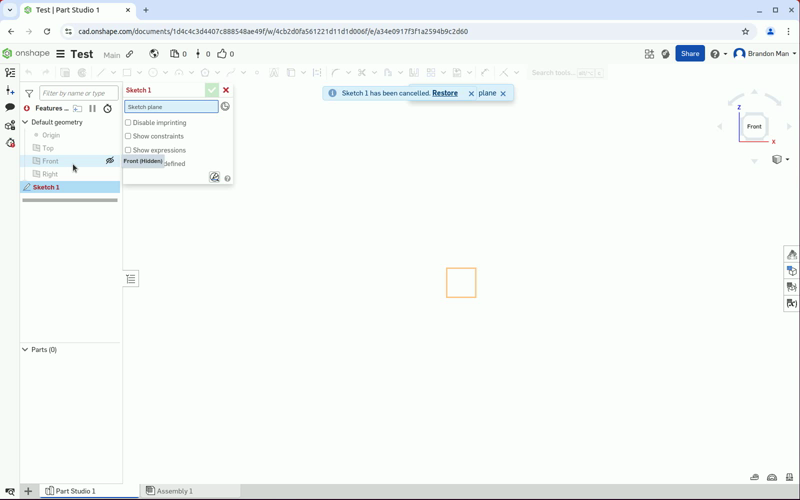
click(73, 163)
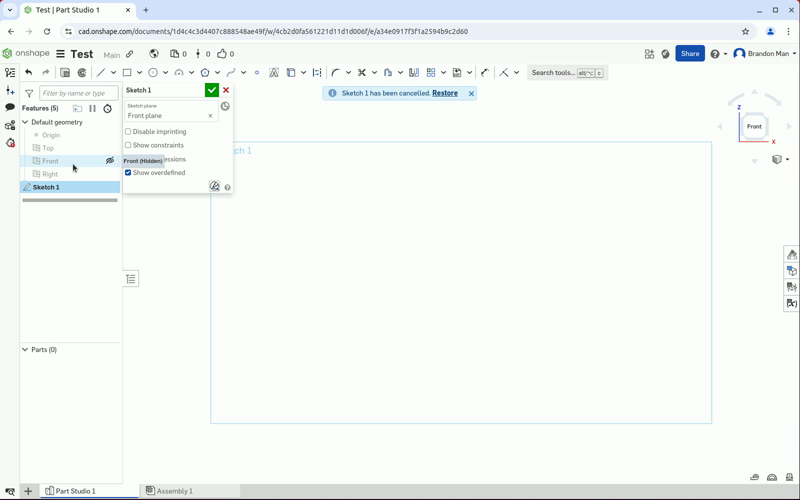
mouse_move(73, 352)
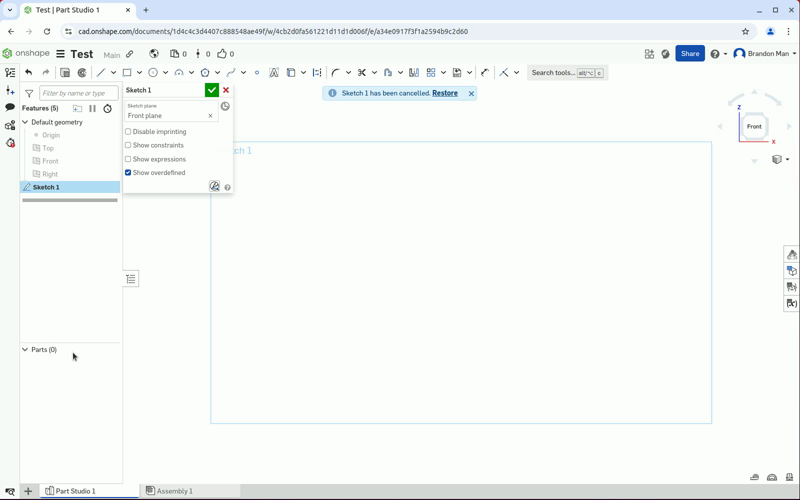
key(y)
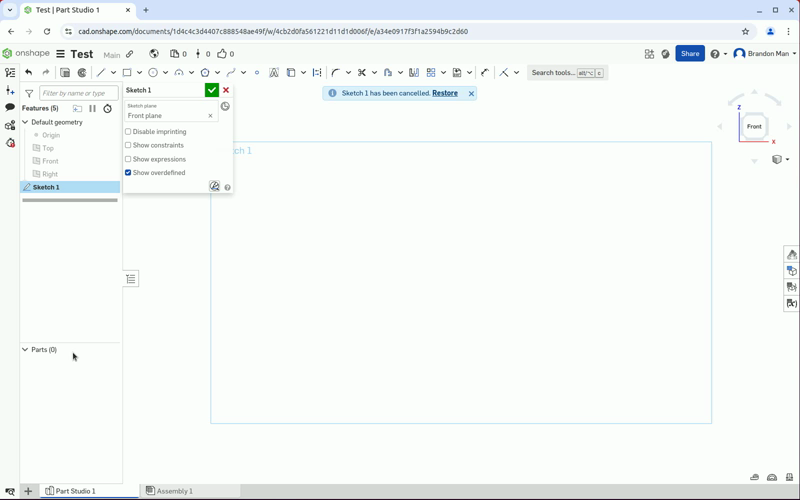
key(l)
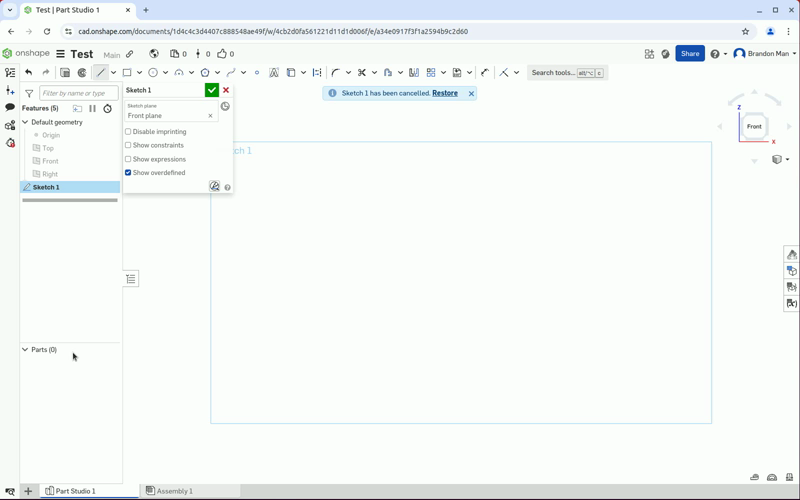
key_down(shift)
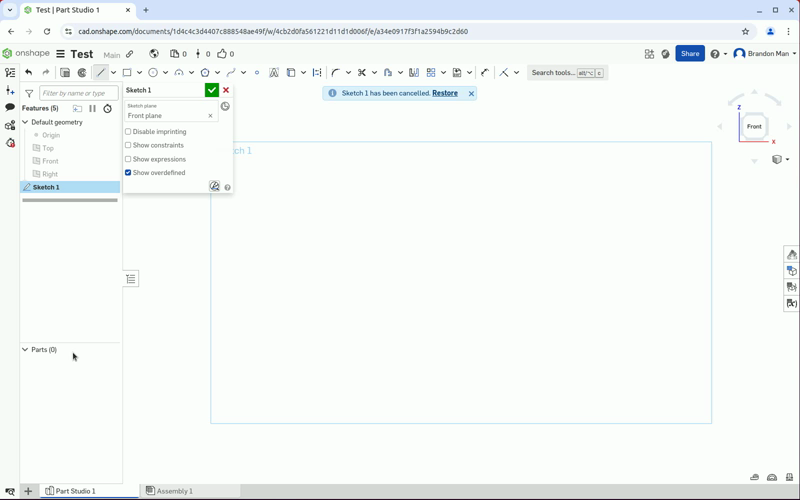
mouse_move(460, 282)
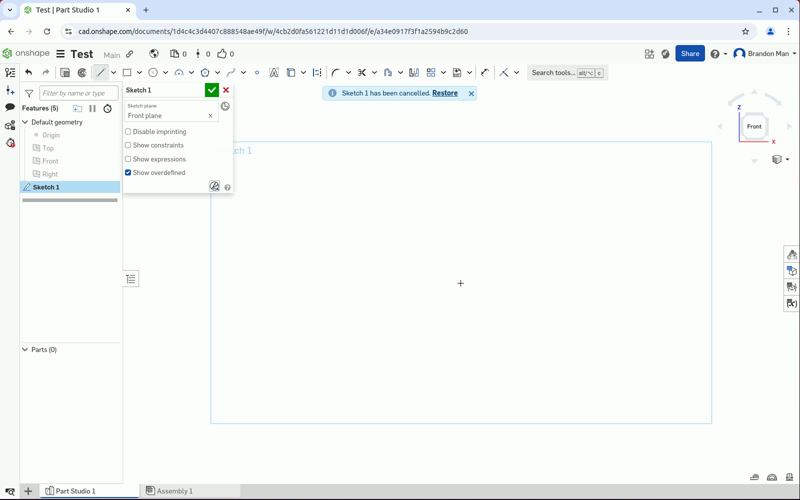
click(460, 282)
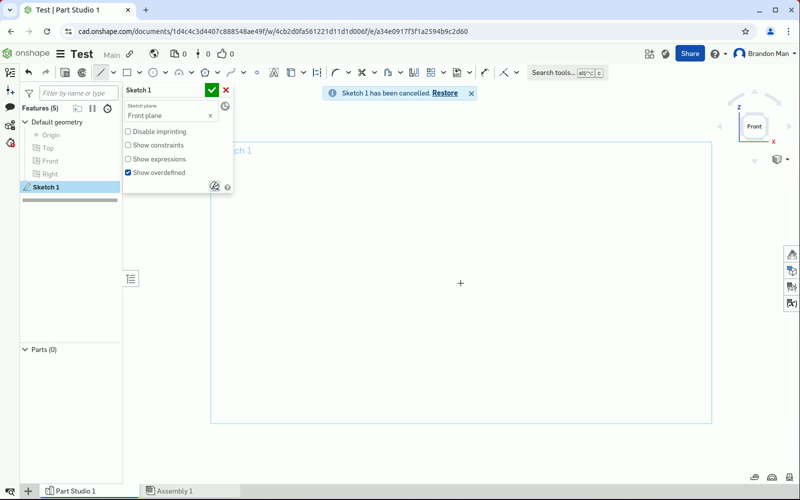
key_up(shift)
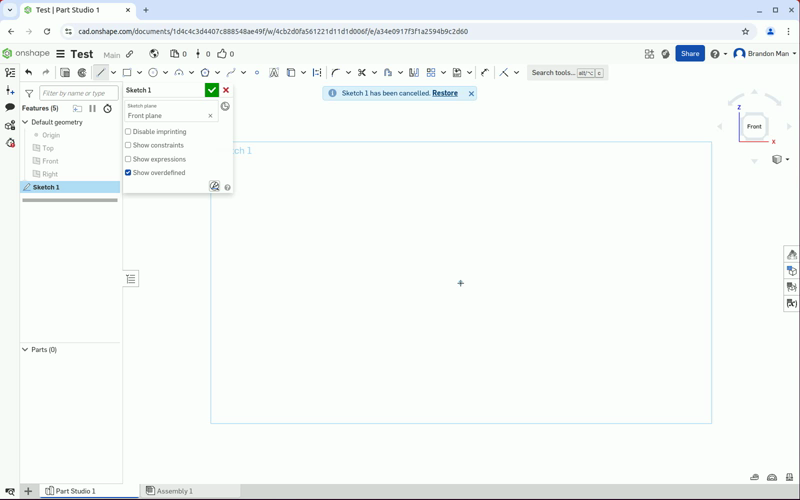
key_down(shift)
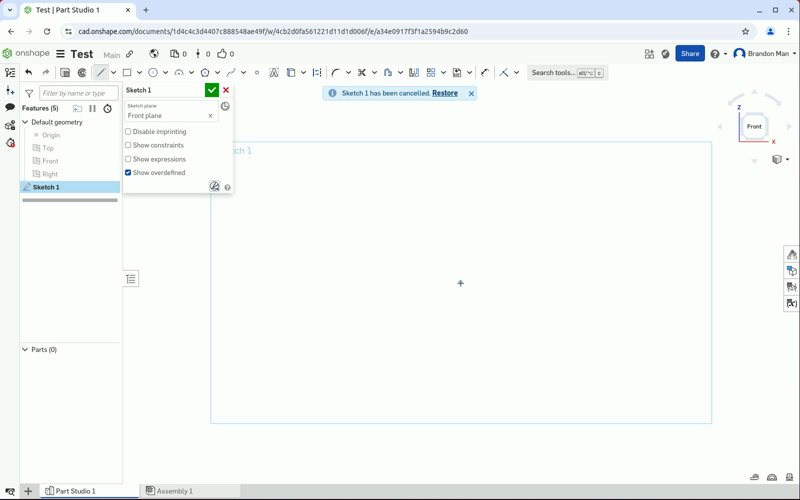
mouse_move(573, 282)
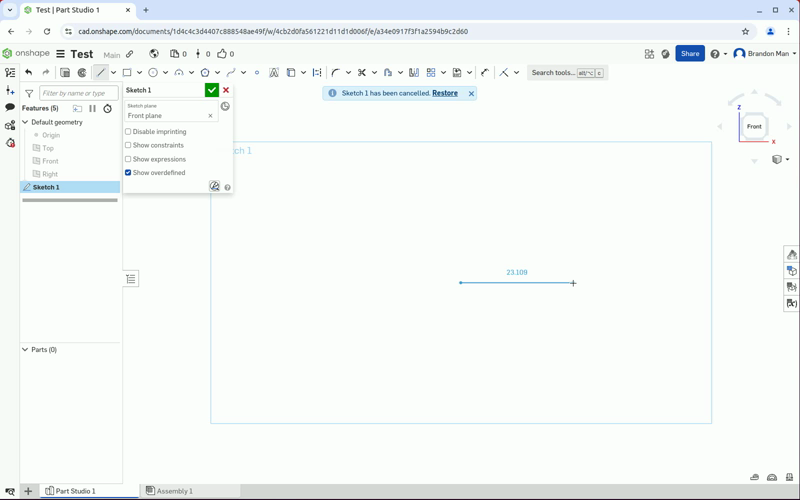
click(573, 282)
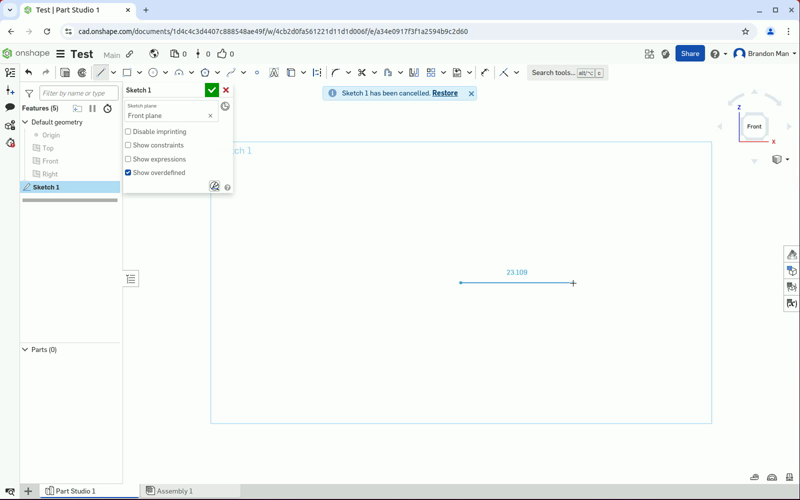
key_up(shift)
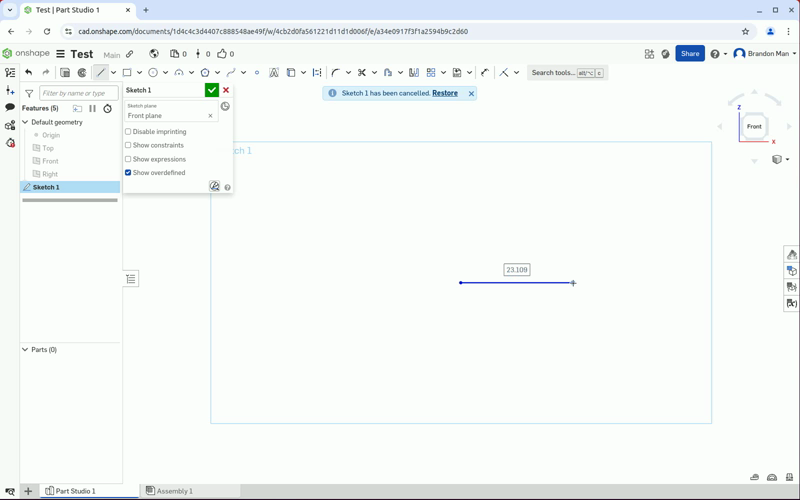
key_down(shift)
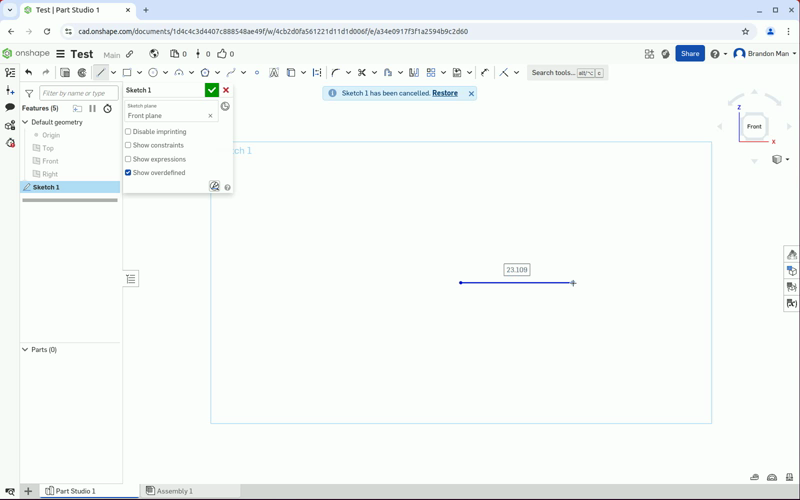
mouse_move(573, 213)
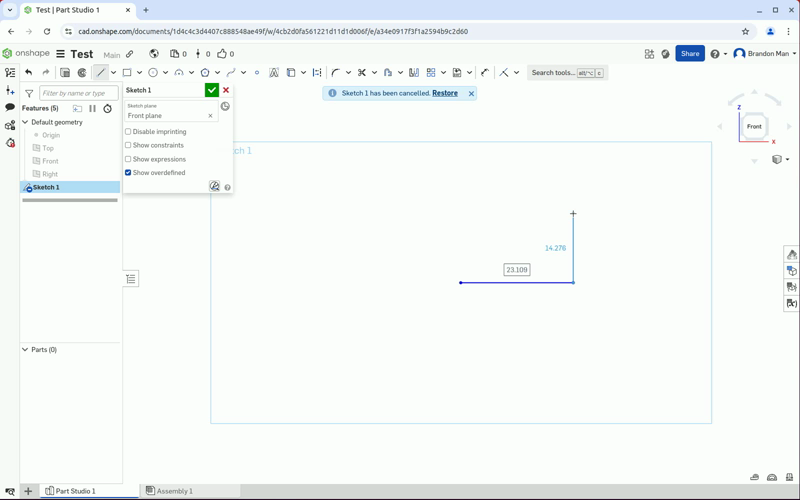
click(573, 213)
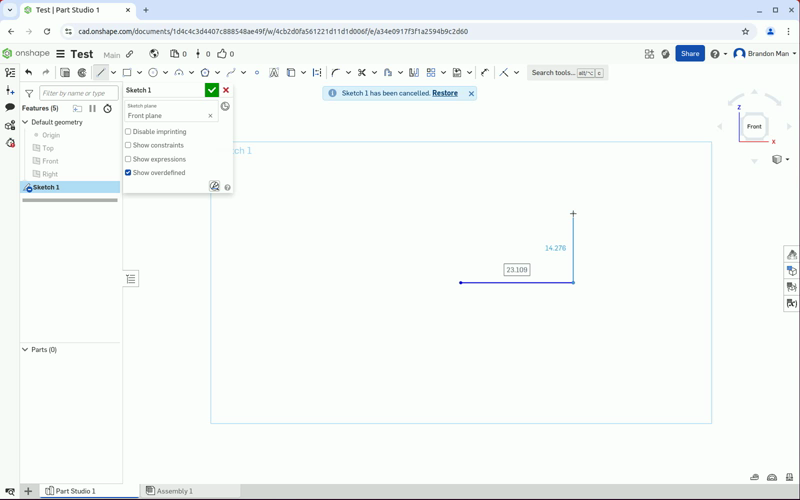
key_up(shift)
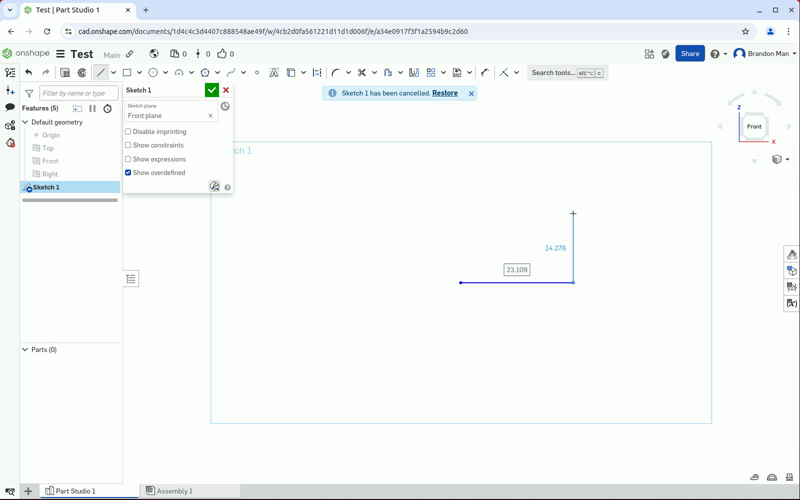
key_down(shift)
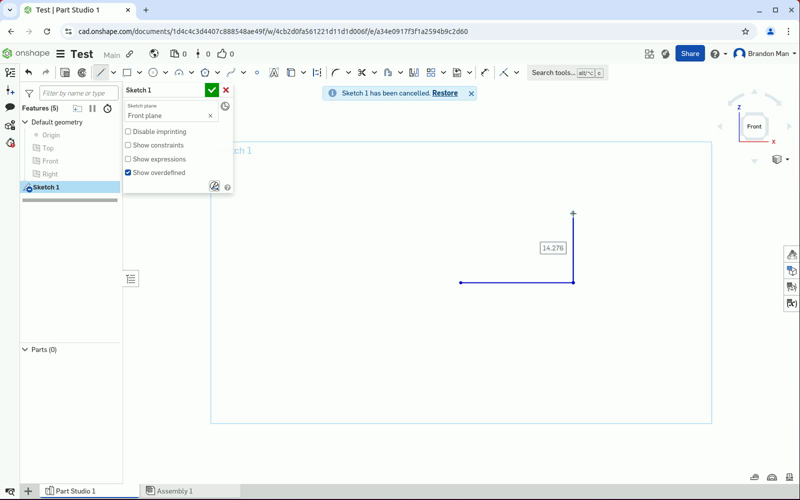
mouse_move(589, 213)
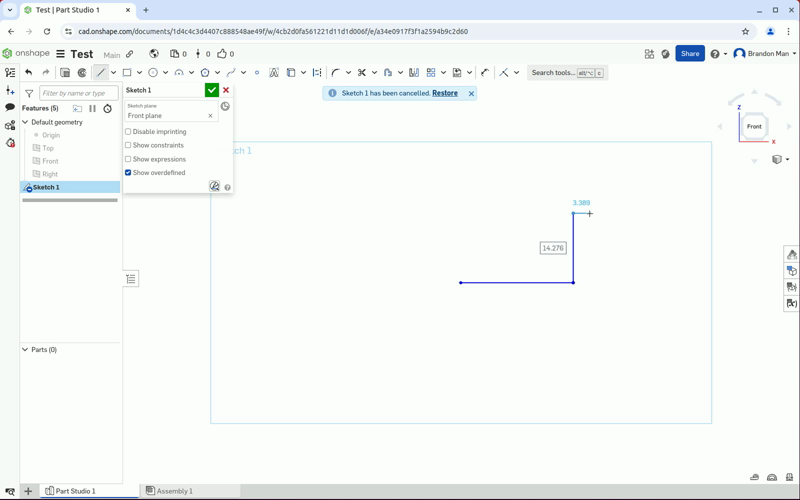
mouse_move(540, 213)
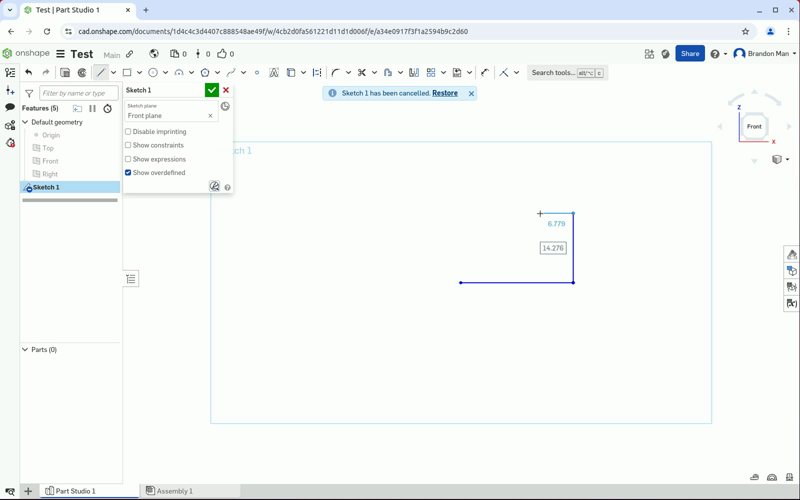
click(540, 213)
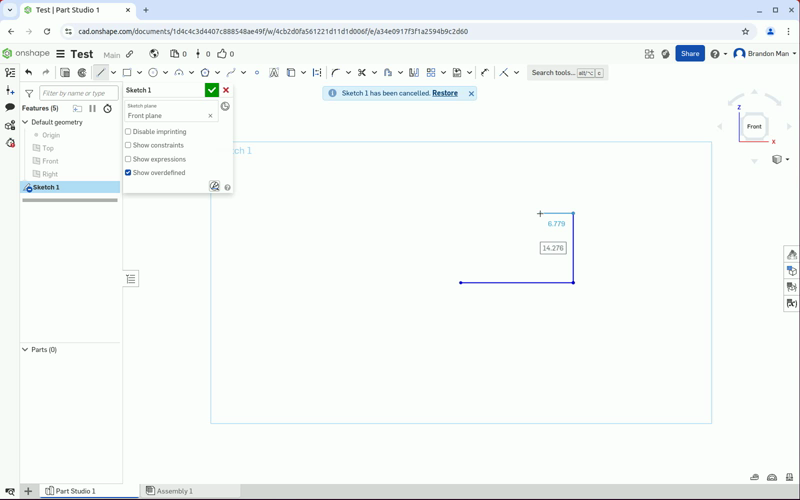
key_up(shift)
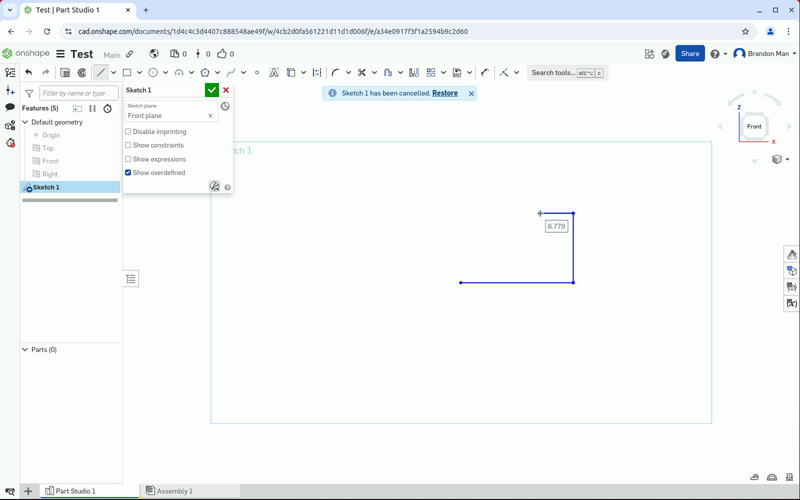
key_down(shift)
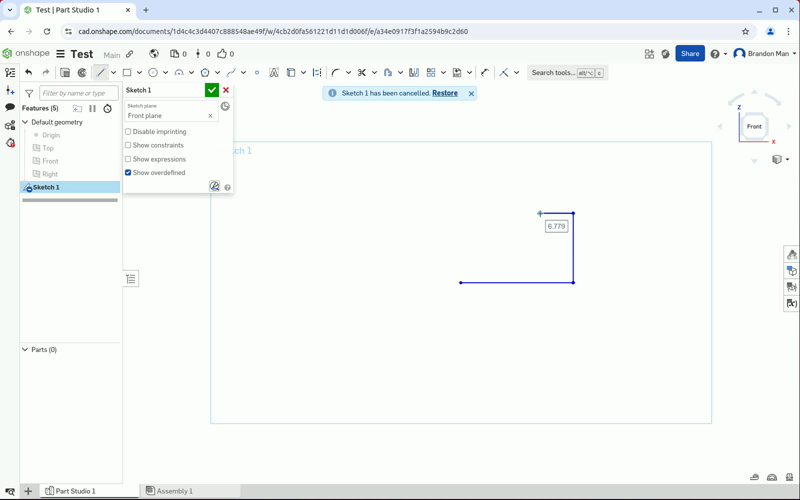
mouse_move(570, 213)
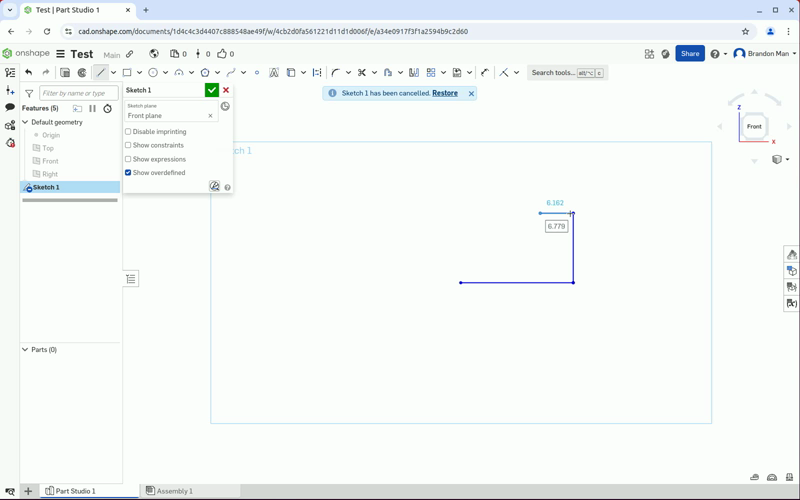
mouse_move(540, 236)
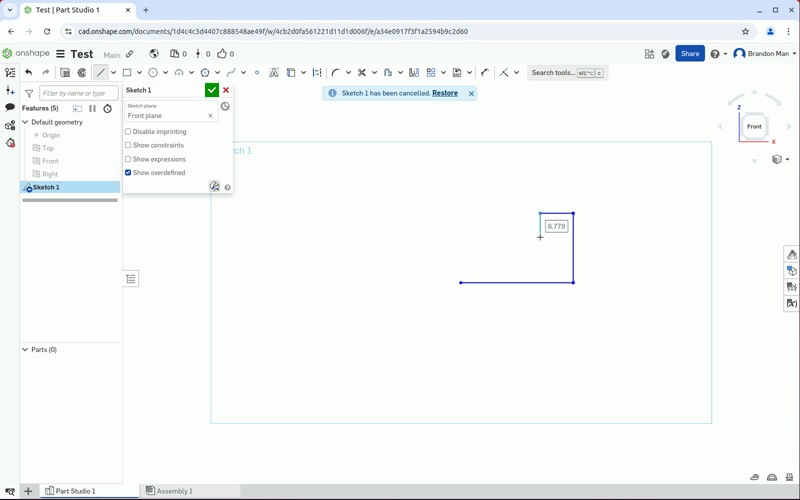
click(540, 236)
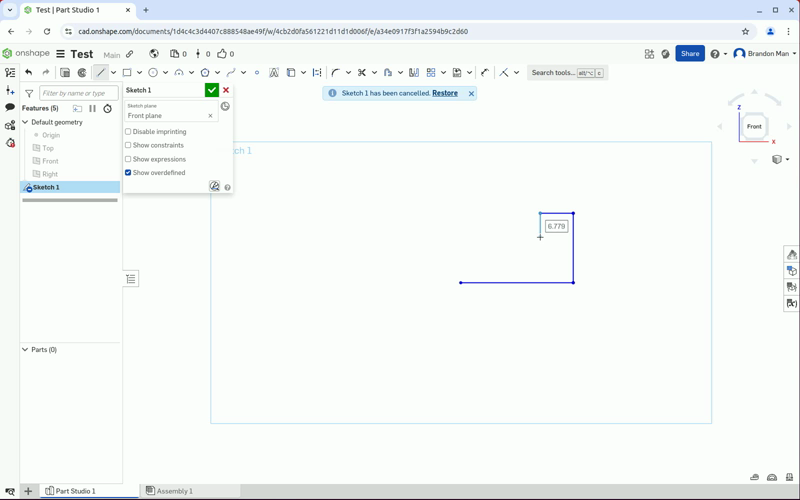
key_up(shift)
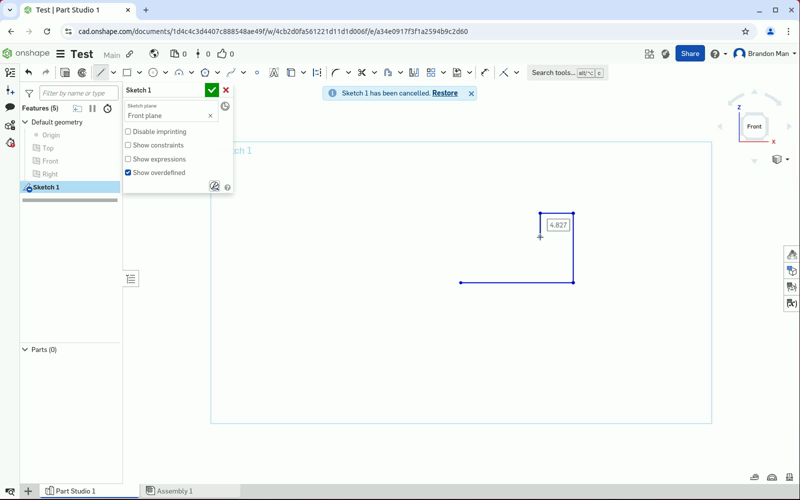
key_down(shift)
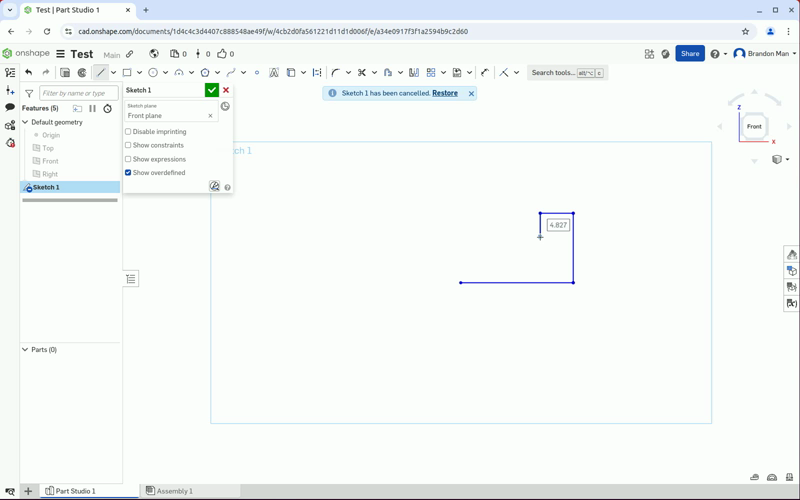
mouse_move(570, 236)
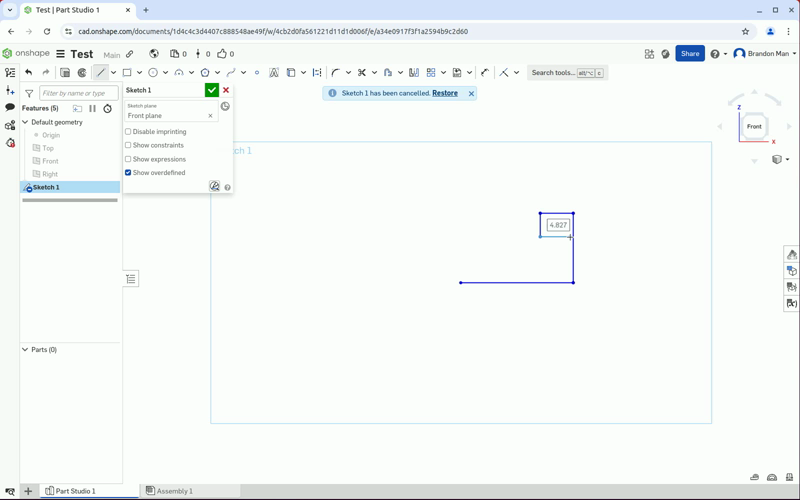
mouse_move(495, 236)
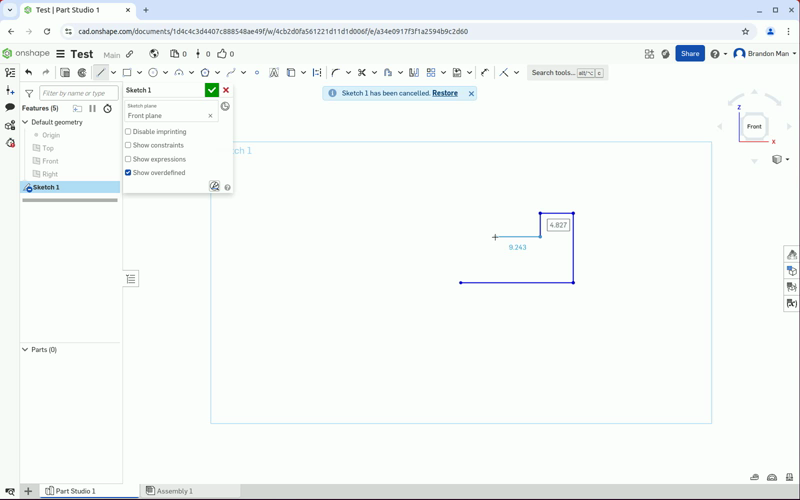
click(495, 236)
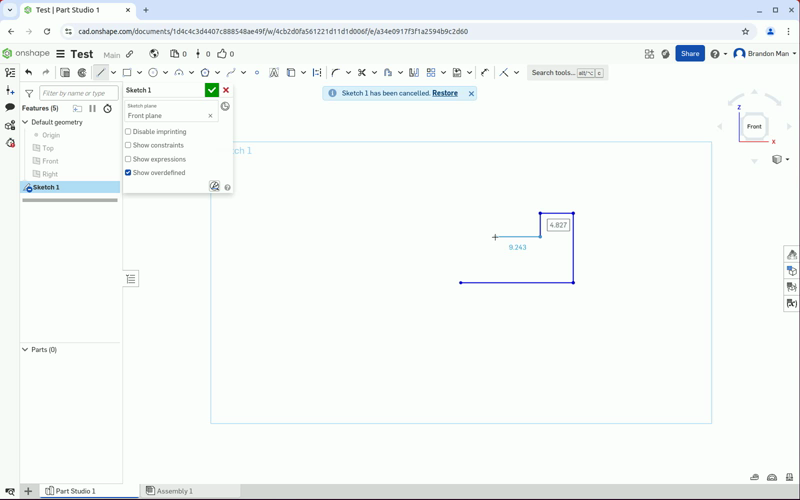
key_up(shift)
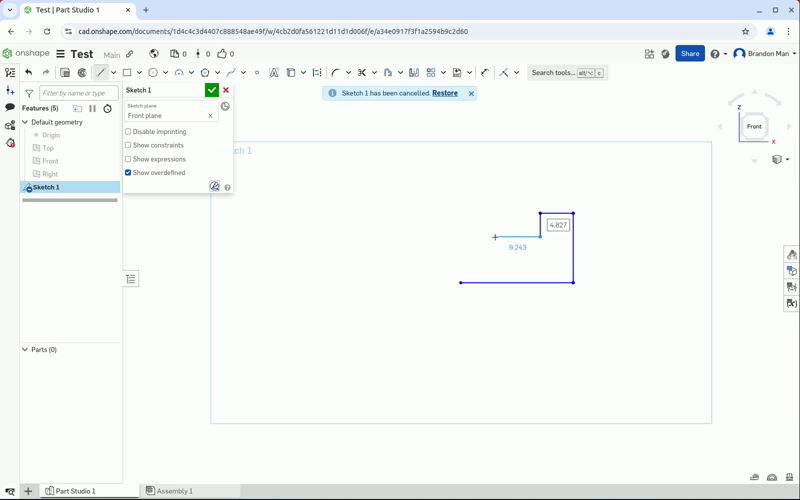
key_down(shift)
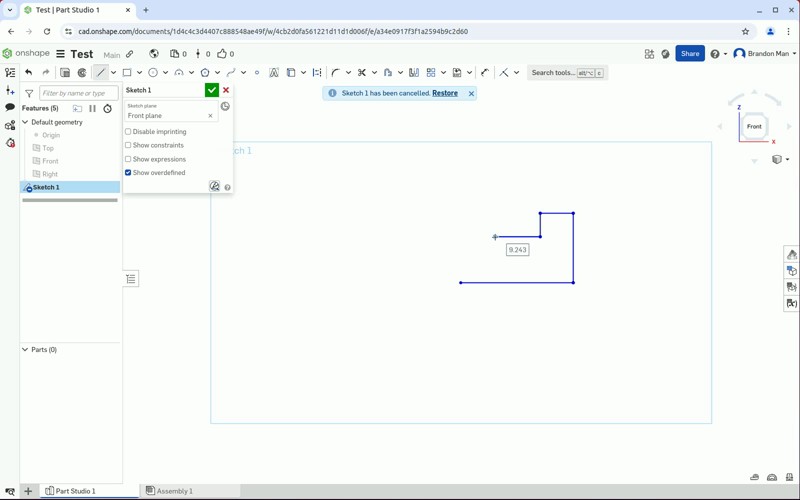
mouse_move(525, 236)
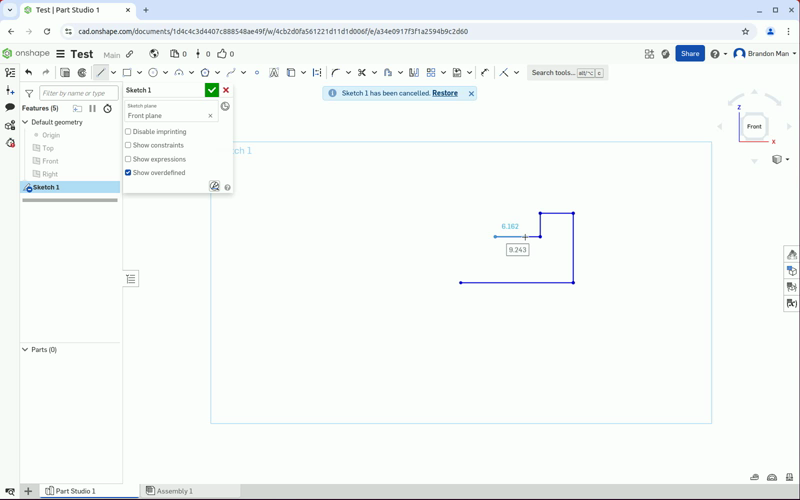
mouse_move(495, 213)
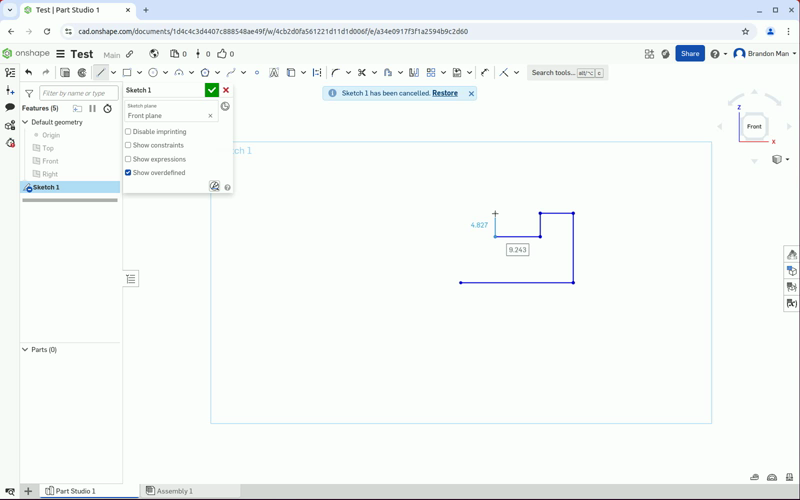
click(495, 213)
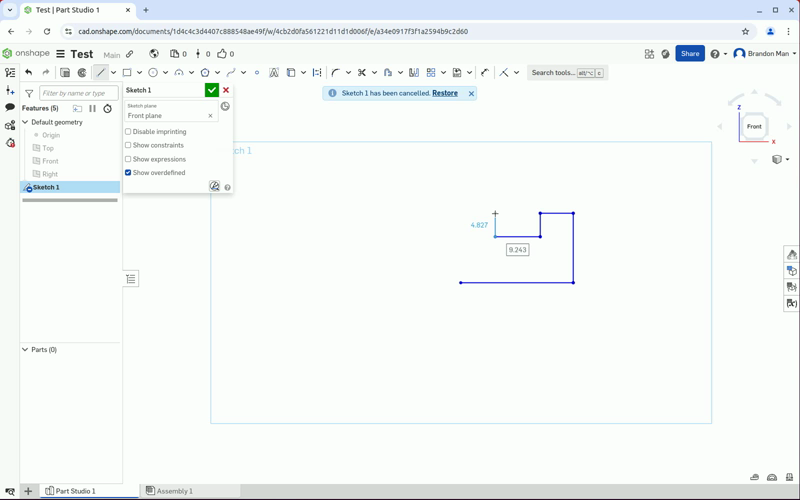
key_up(shift)
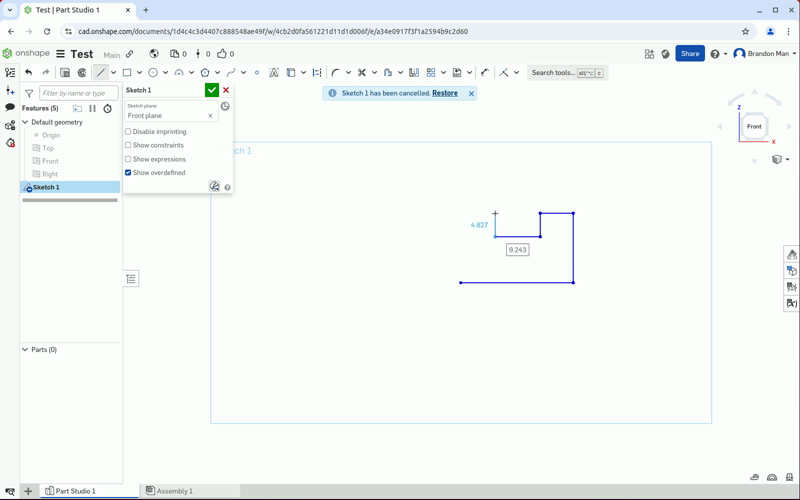
key_down(shift)
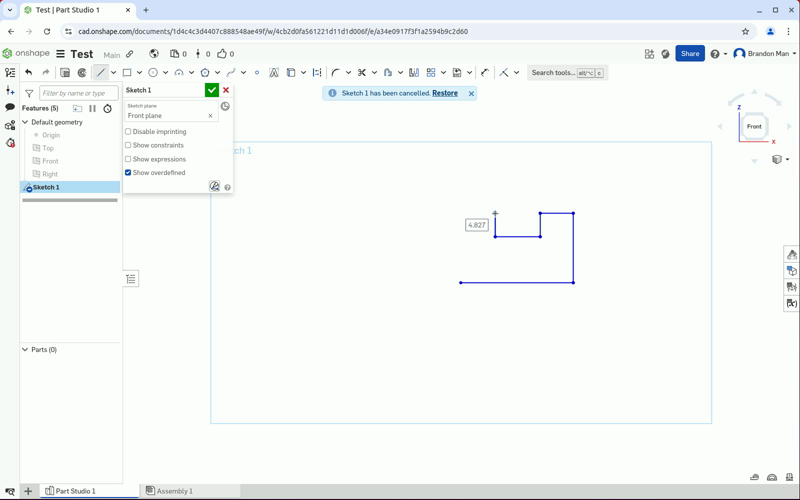
mouse_move(525, 213)
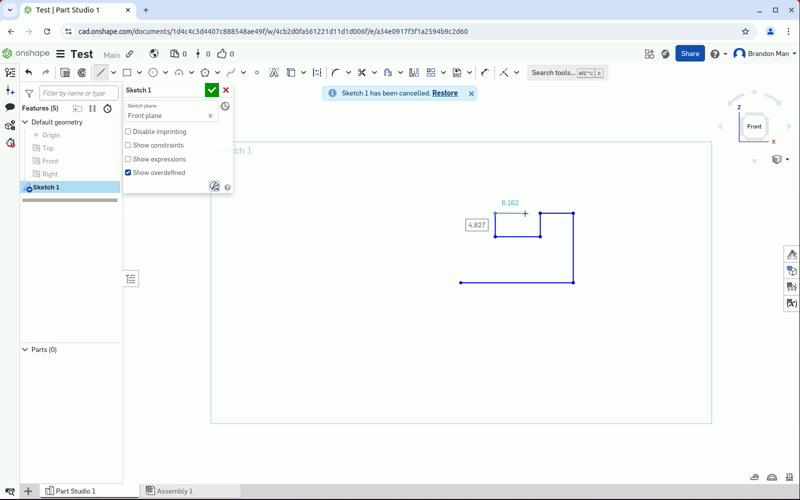
mouse_move(460, 213)
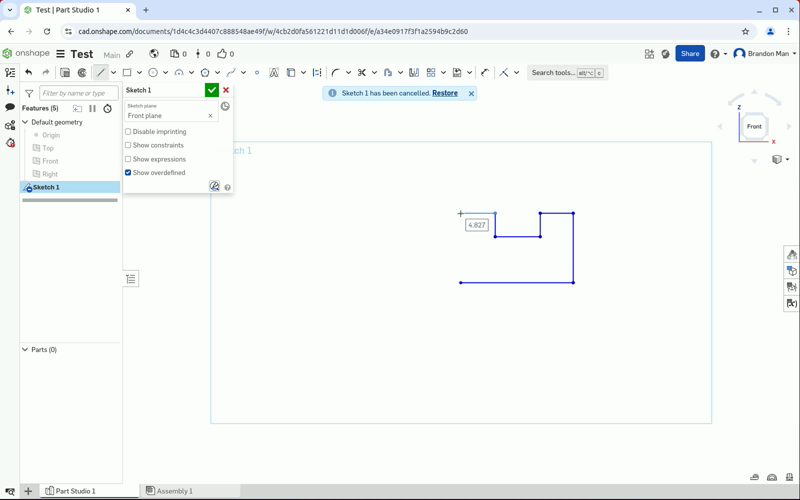
click(460, 213)
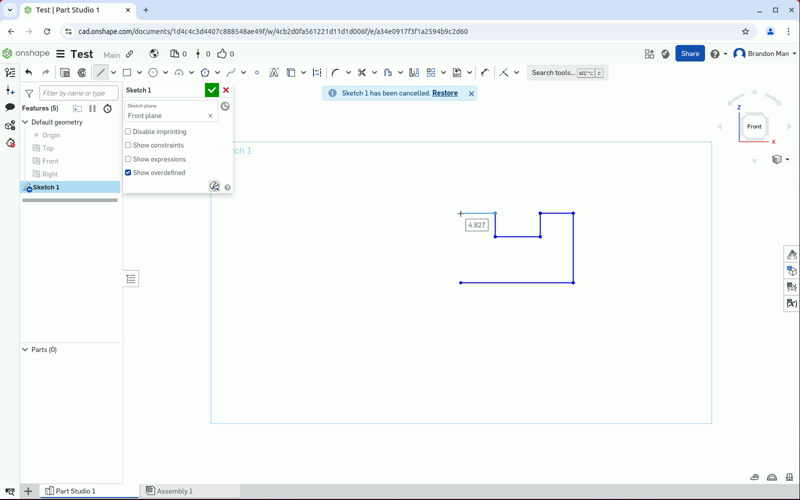
key_up(shift)
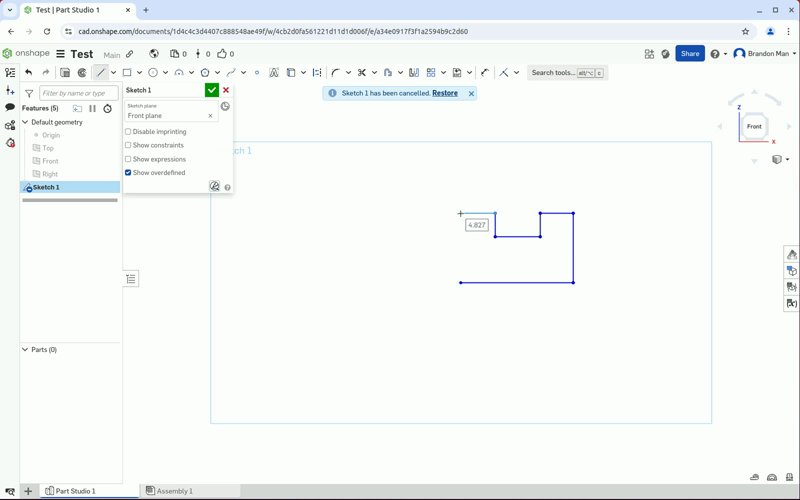
key_down(shift)
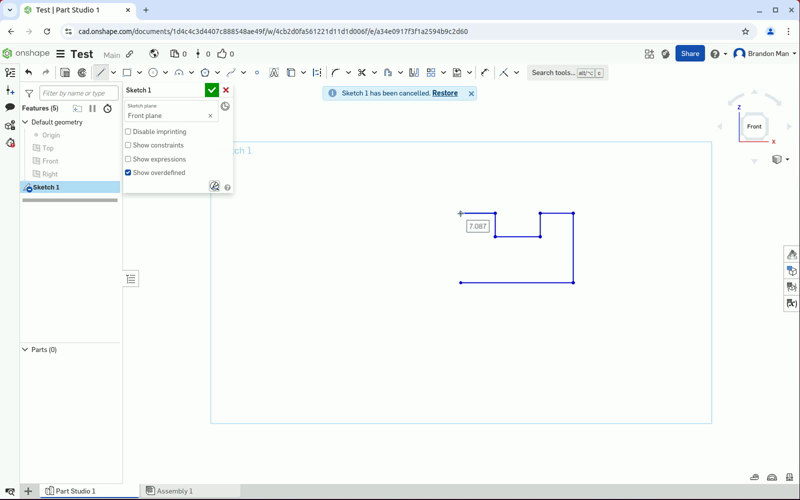
mouse_move(460, 282)
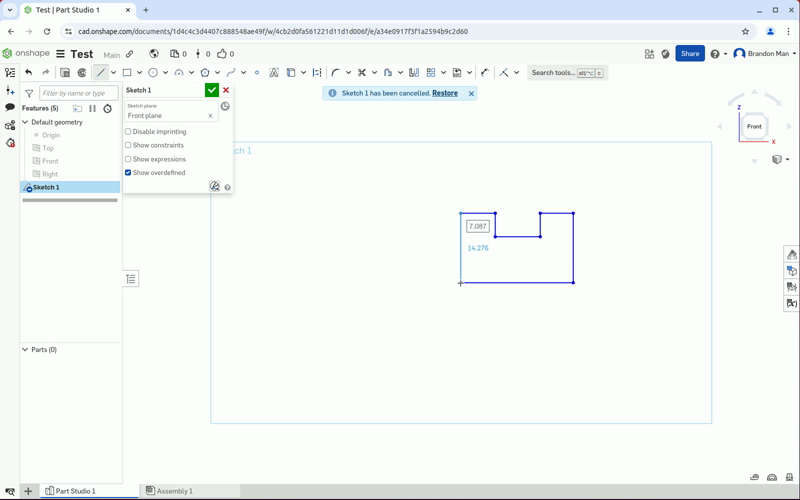
key_up(shift)
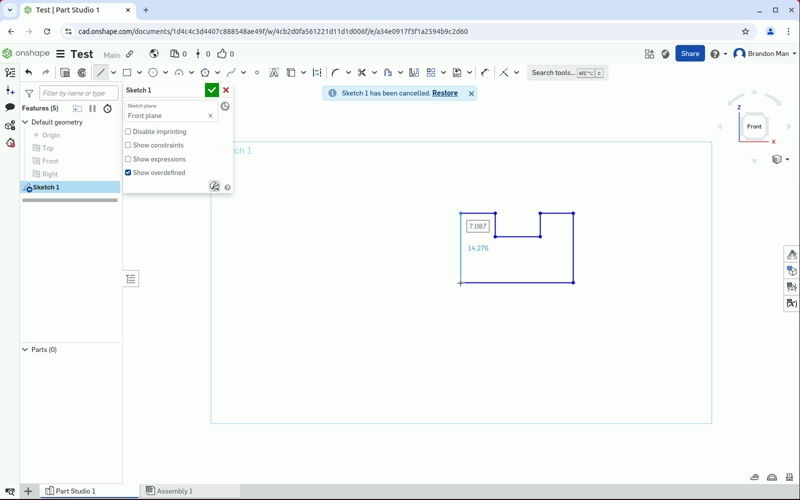
click(460, 282)
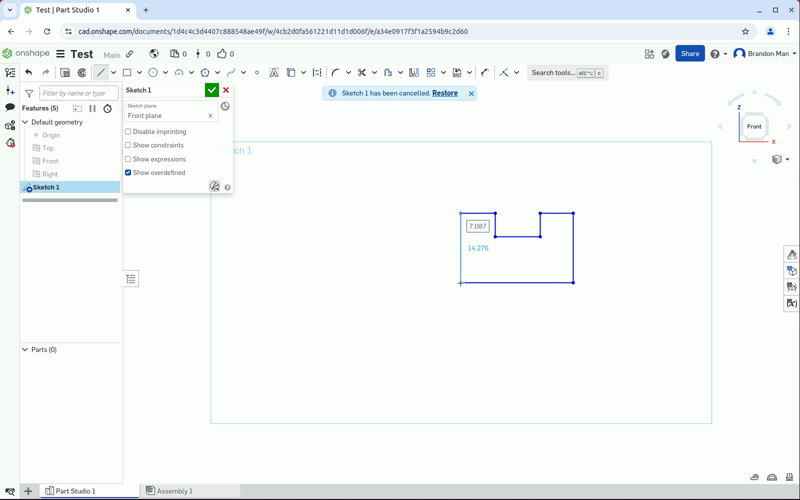
key(esc)
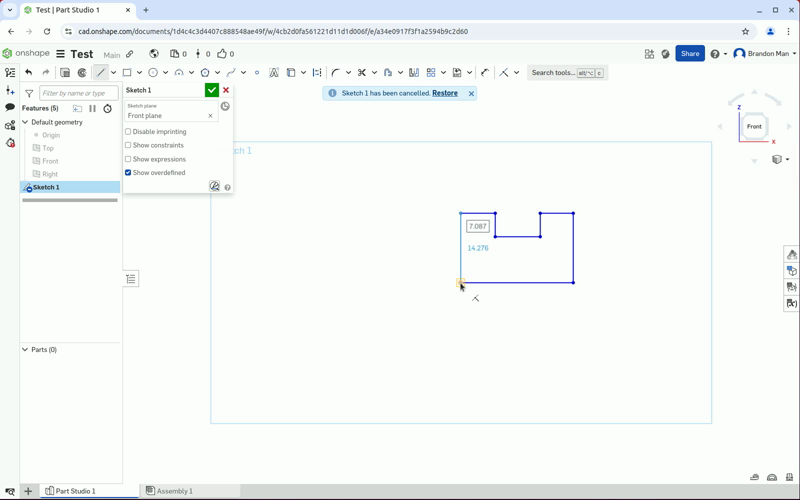
mouse_move(529, 255)
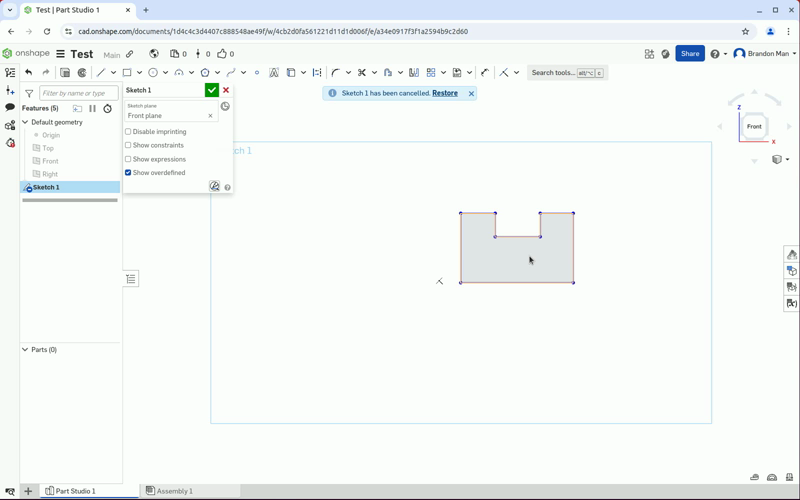
click(529, 255)
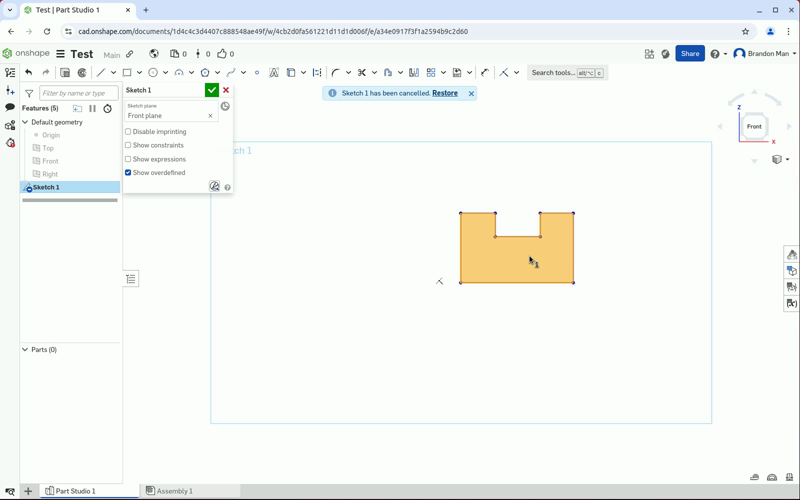
mouse_move(73, 352)
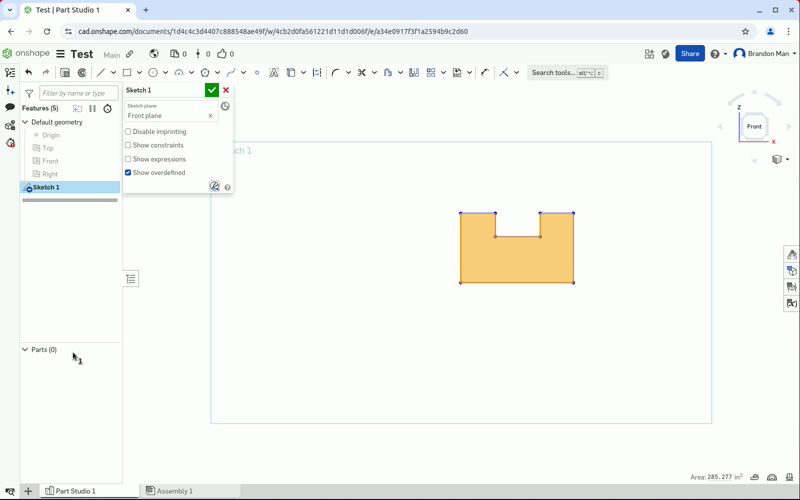
key(shift+y)
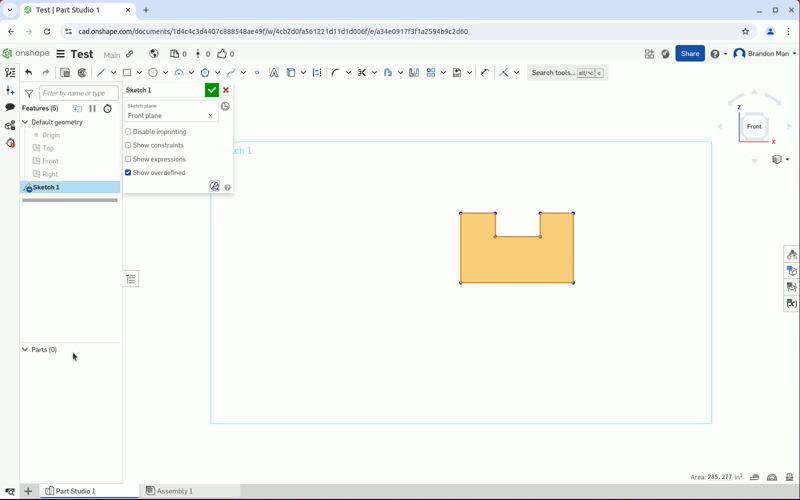
key(shift+e)
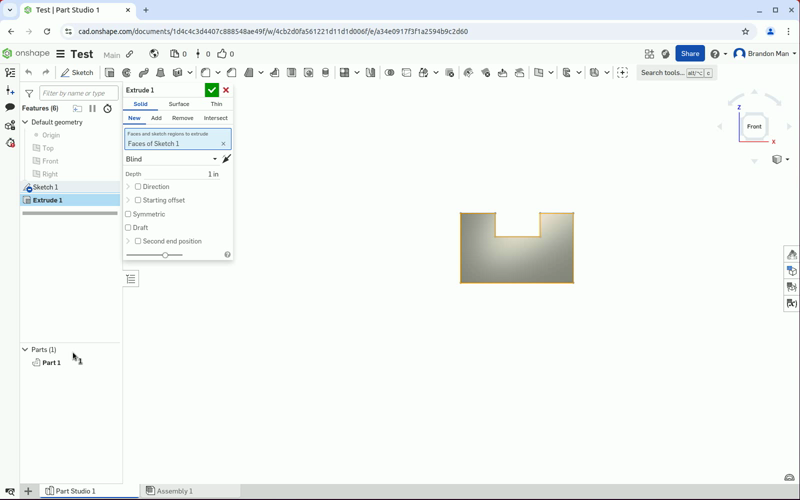
mouse_move(143, 106)
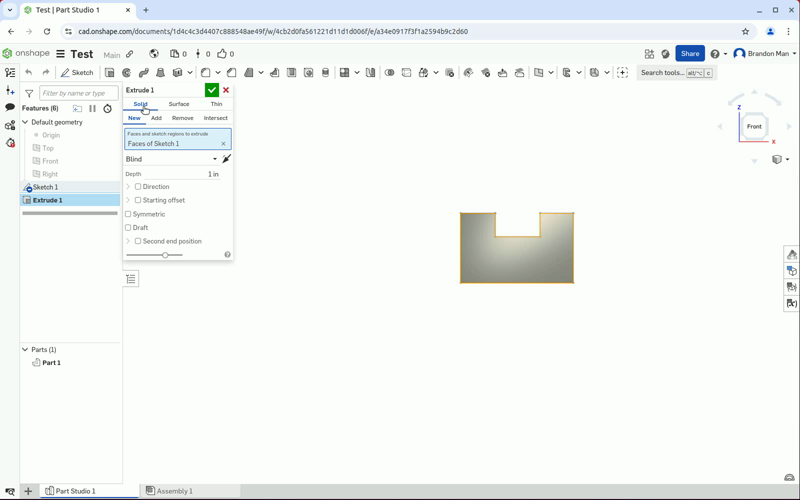
click(143, 106)
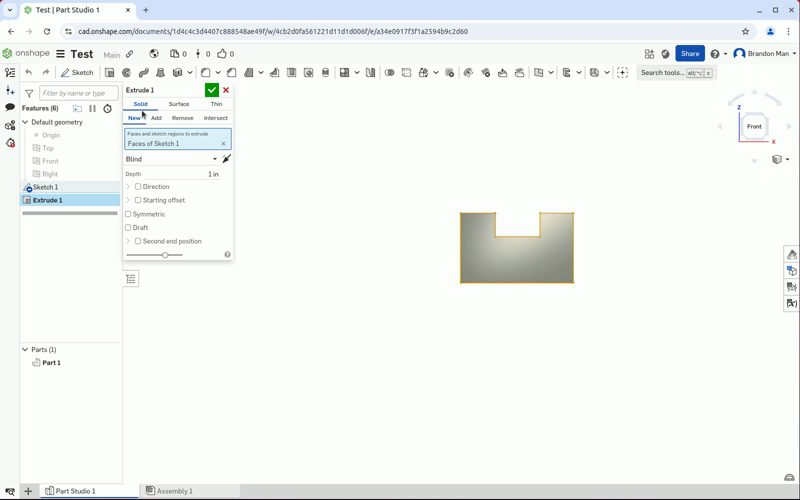
mouse_move(137, 120)
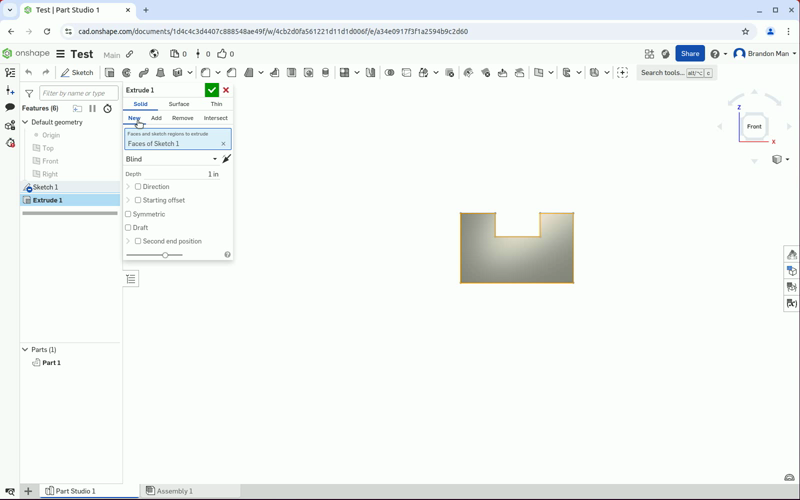
click(137, 120)
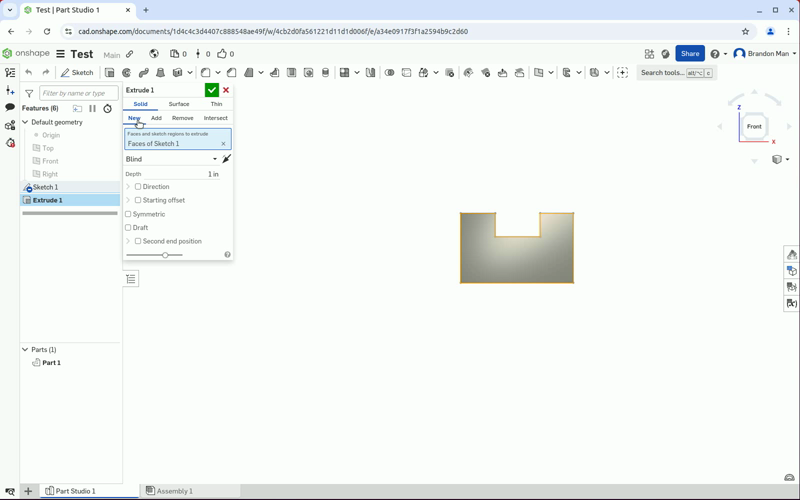
key(tab, 4)
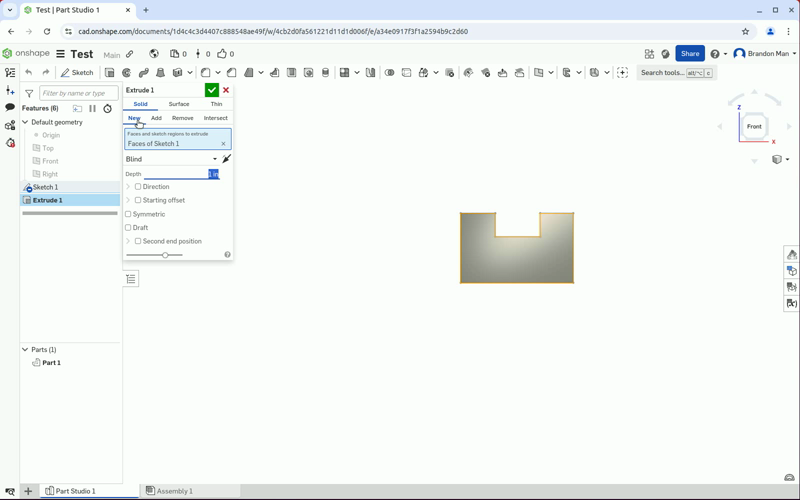
text(9.869)
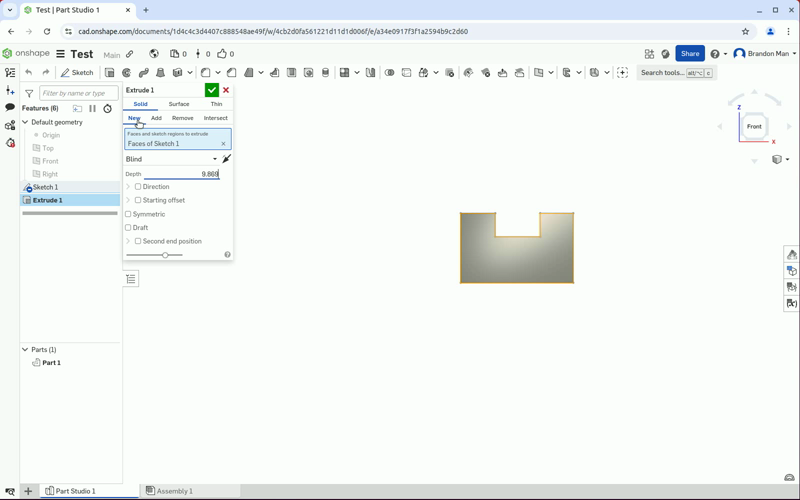
key(enter)
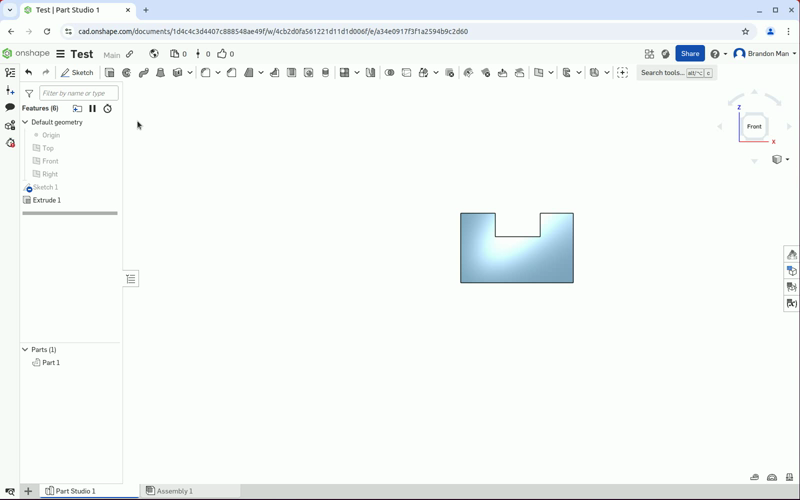
key(shift+h)
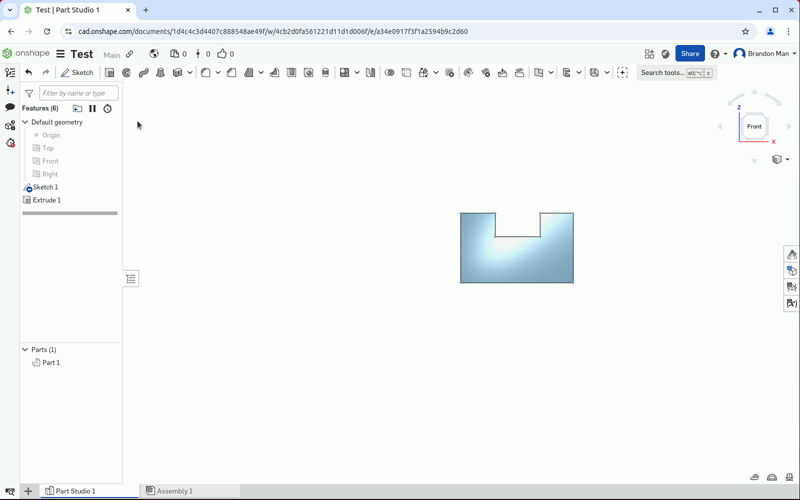
key(shift+h)
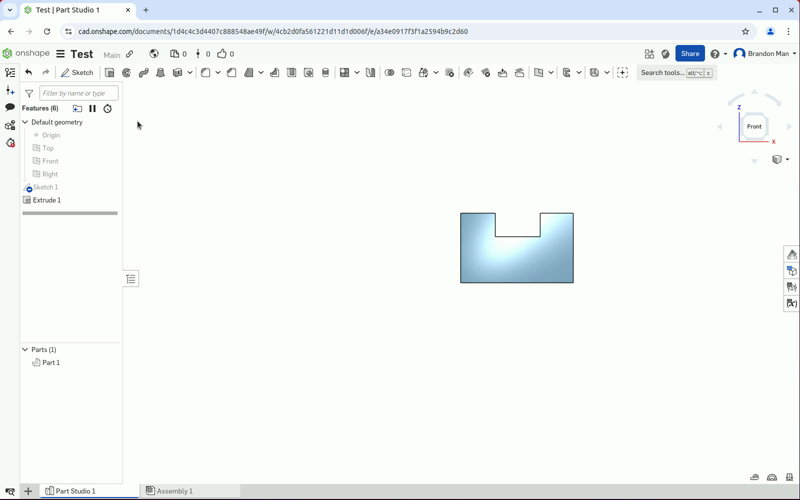
mouse_move(73, 189)
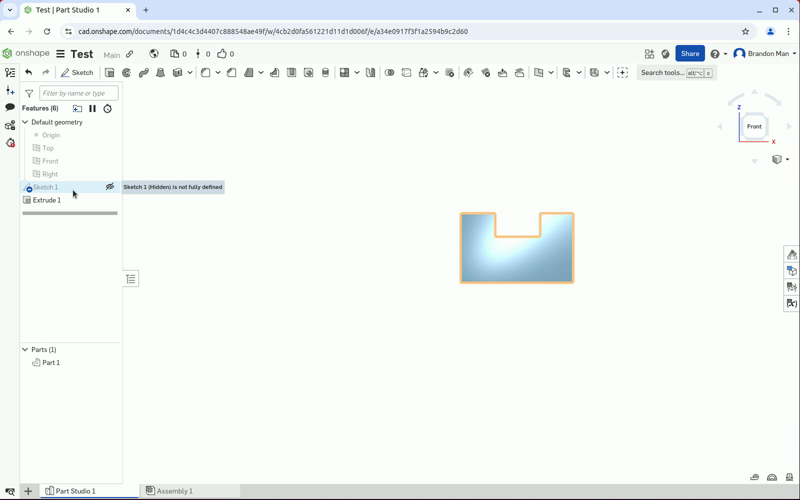
click(73, 189)
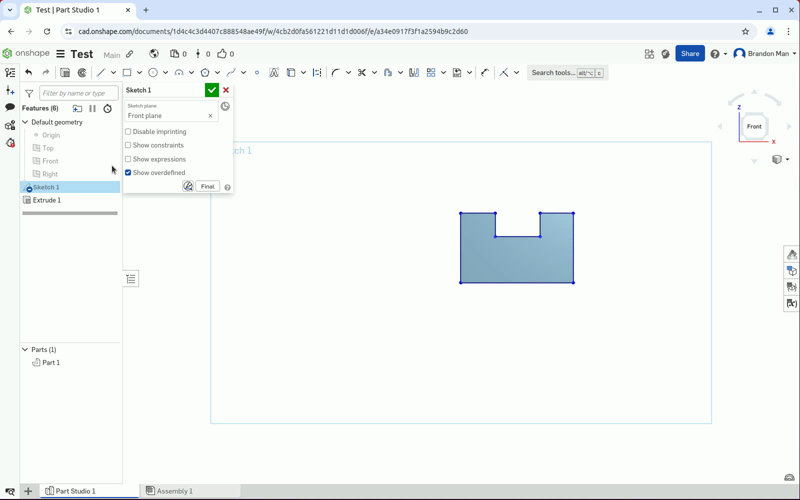
mouse_move(229, 92)
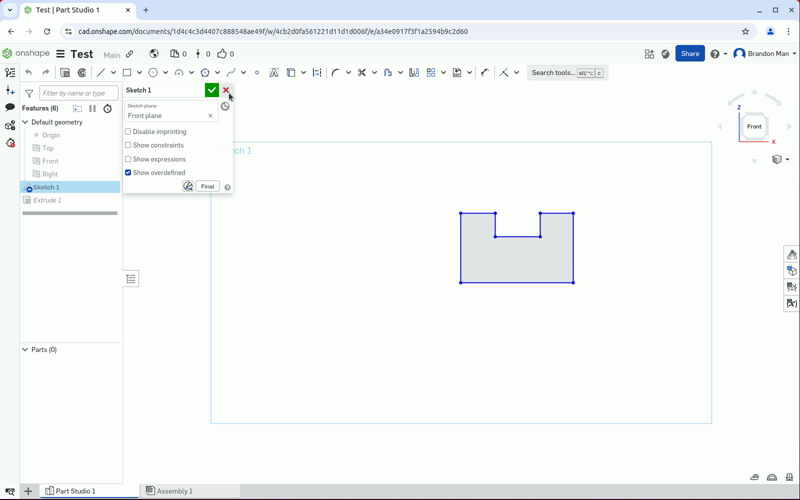
click(229, 92)
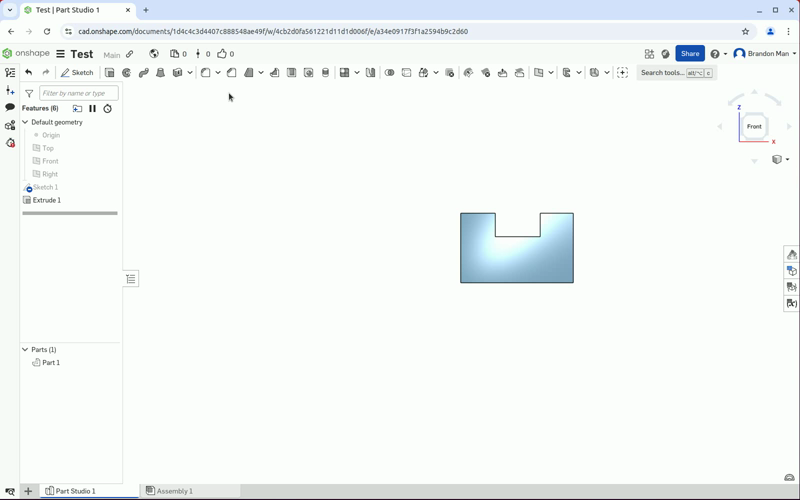
mouse_move(73, 352)
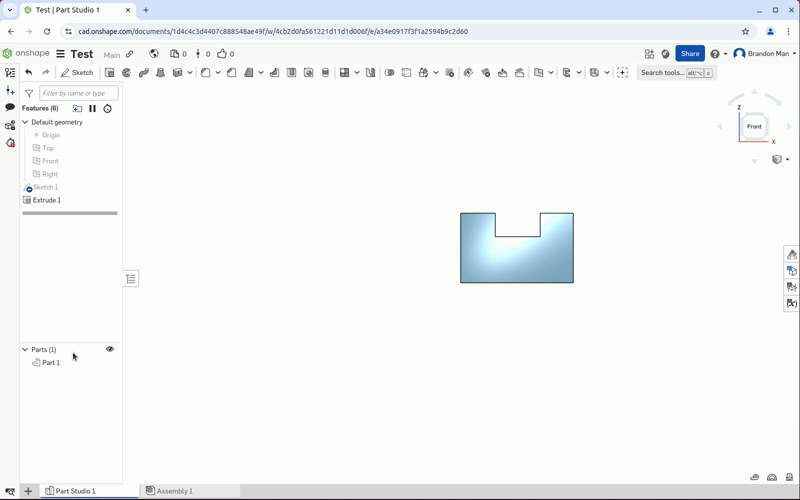
key(y)
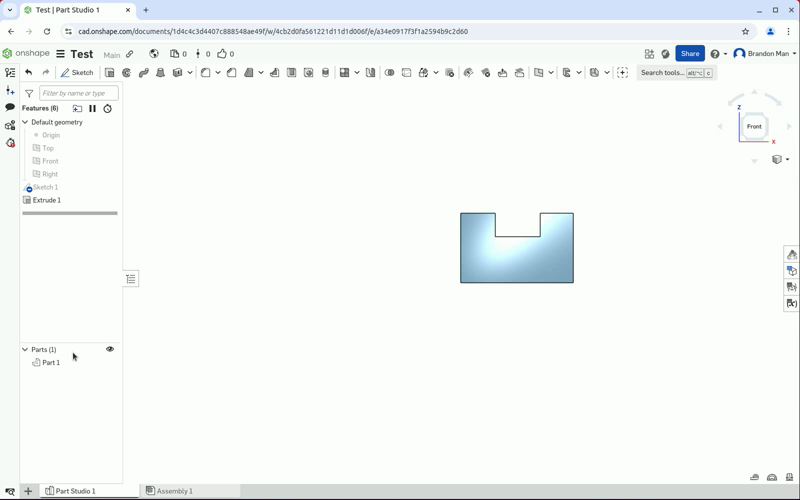
key(shift+p)
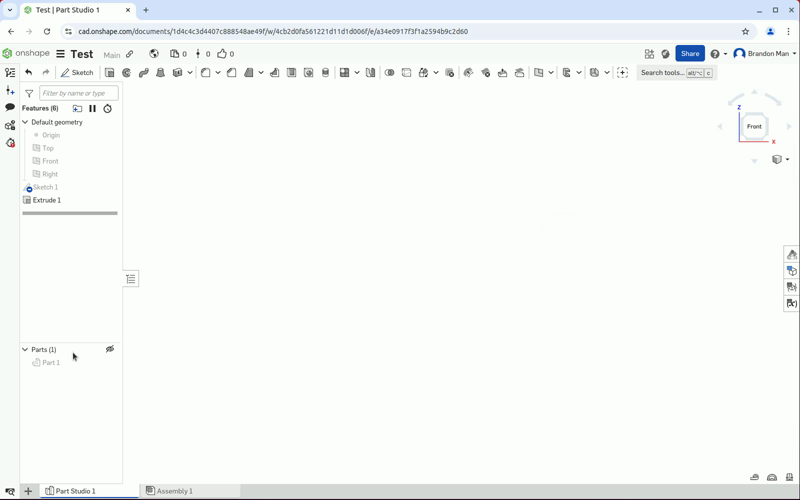
key(space)
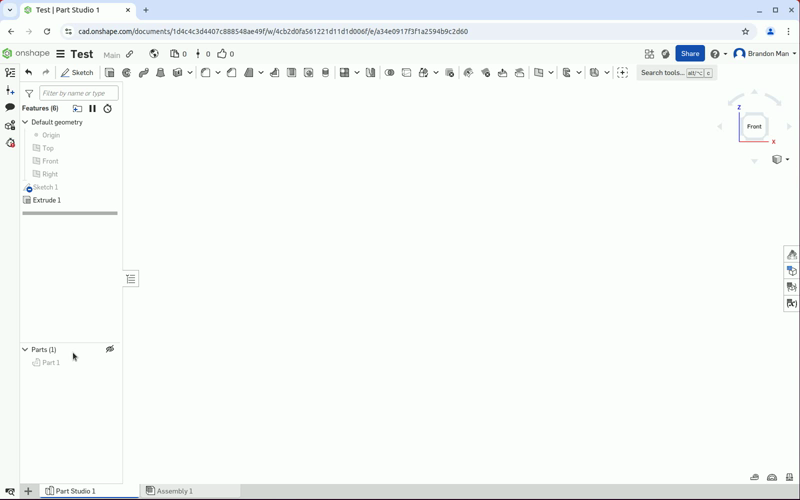
key_down(shift)
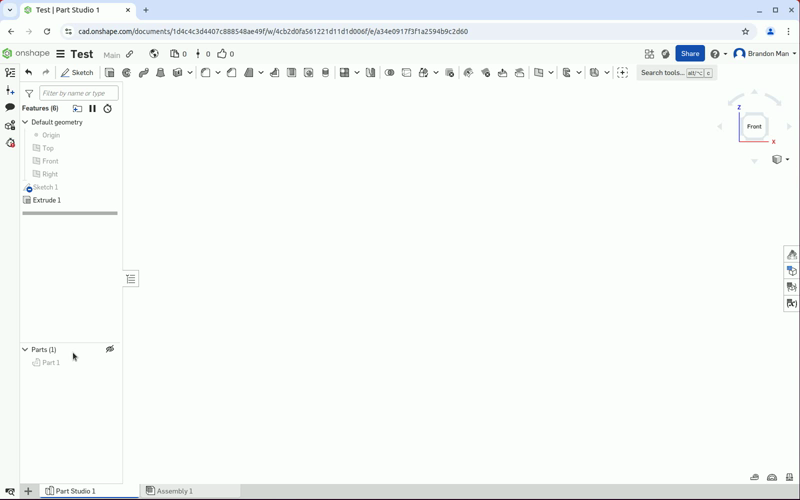
key(down)
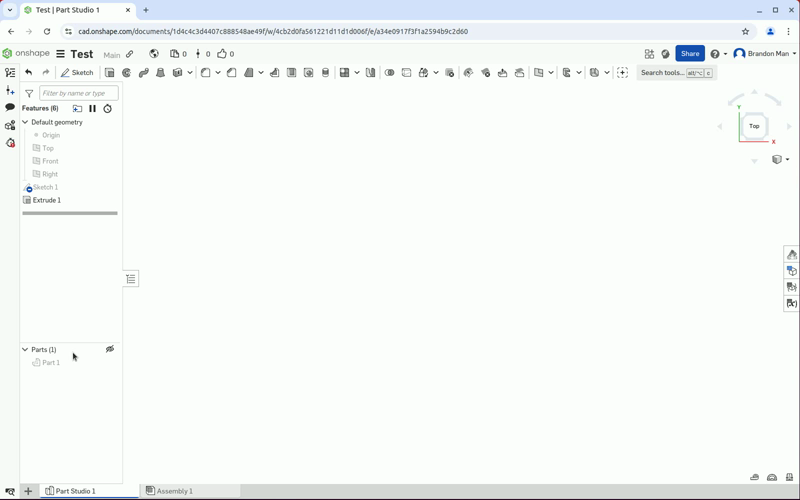
key_up(shift)
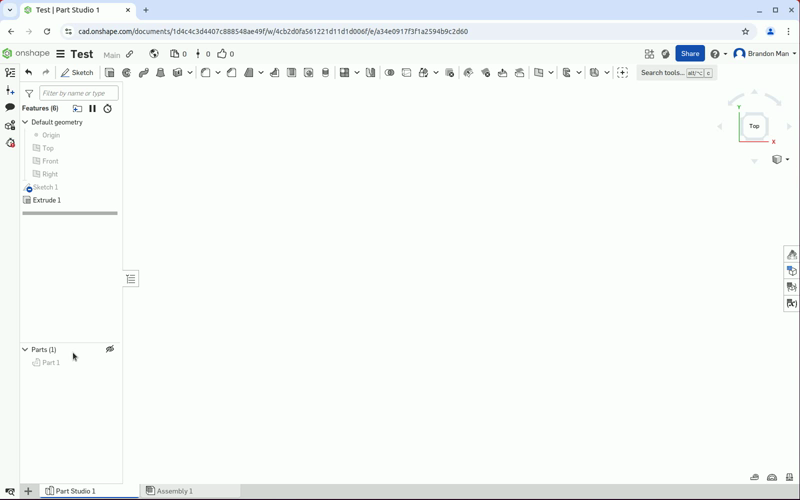
mouse_move(73, 352)
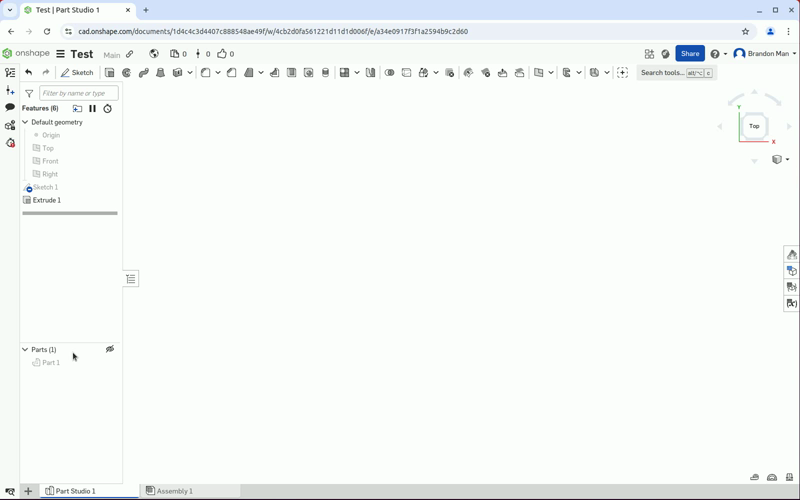
key(shift+y)
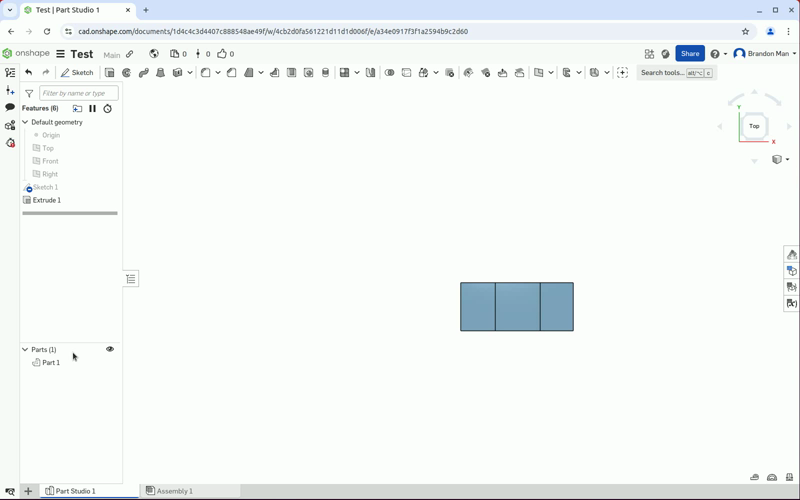
mouse_move(541, 75)
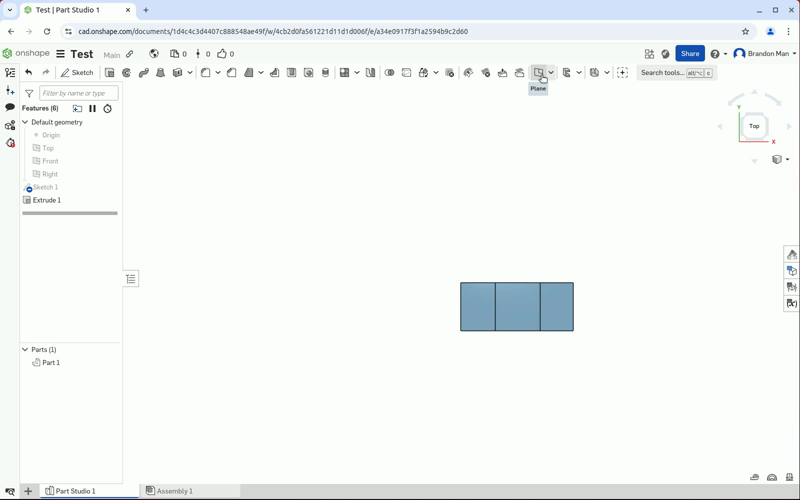
click(541, 75)
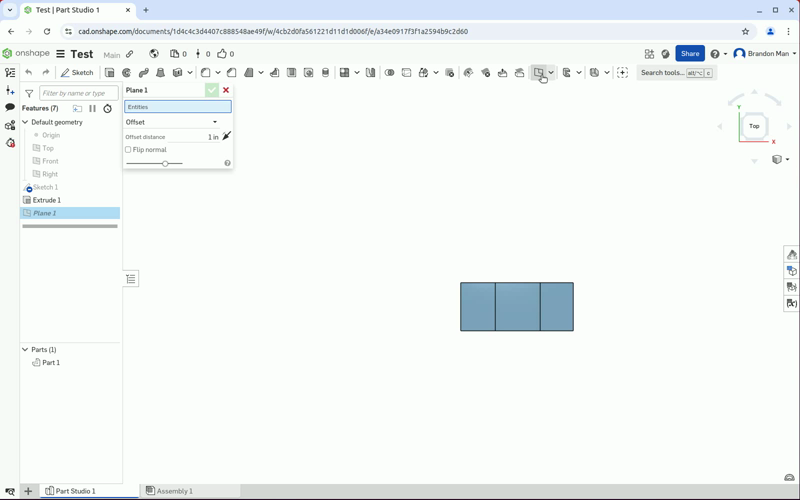
mouse_move(73, 150)
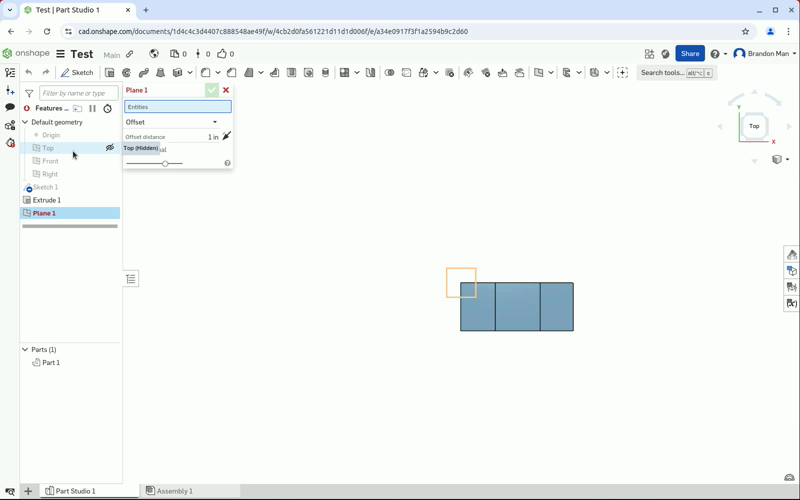
click(73, 150)
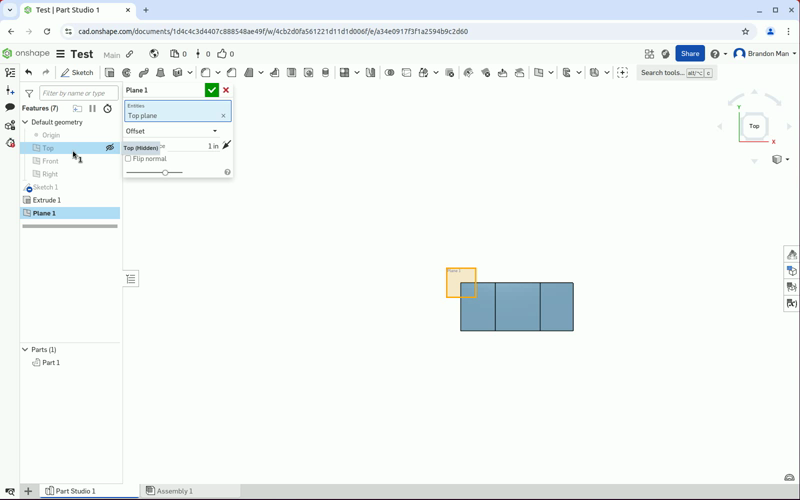
key(tab, 2)
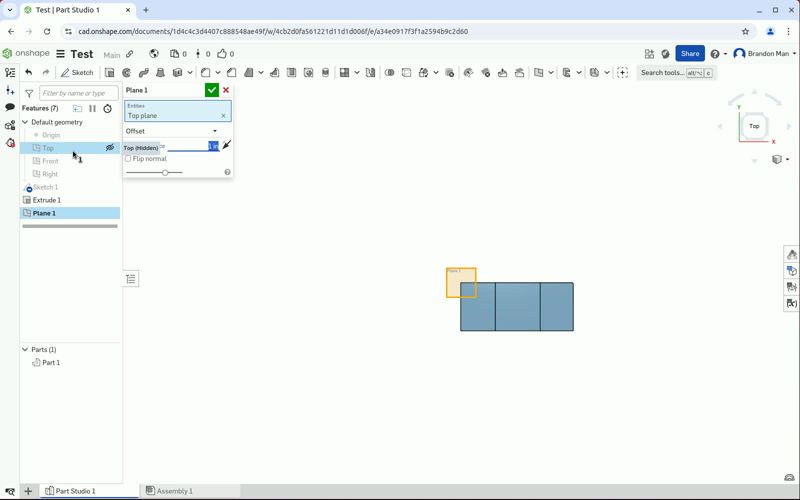
text(14.45)
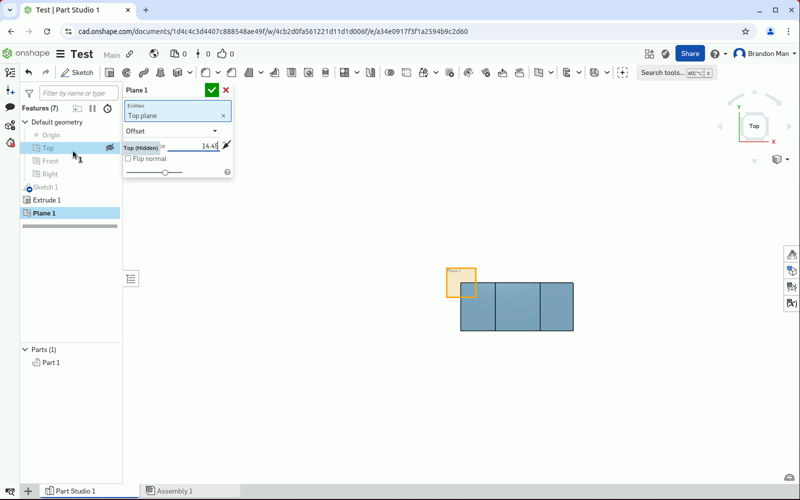
key(enter, 2)
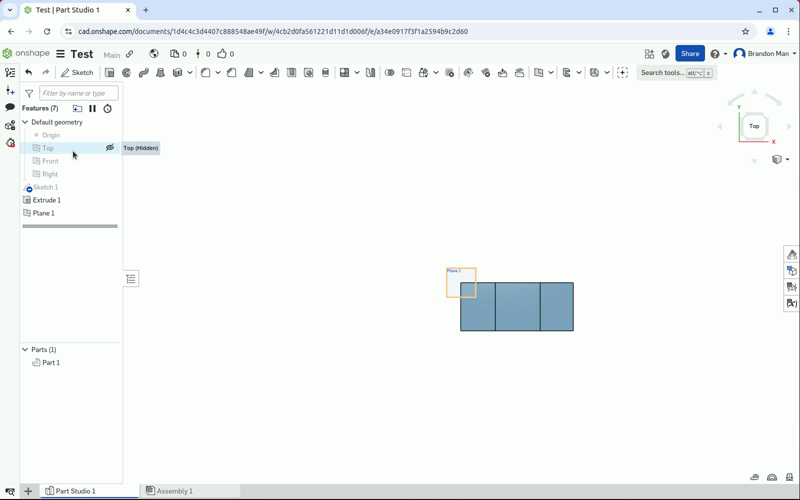
key(shift+s)
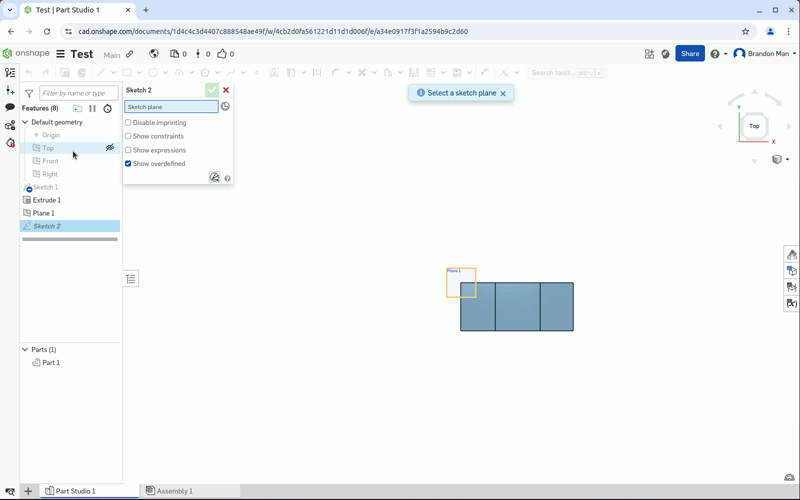
mouse_move(73, 215)
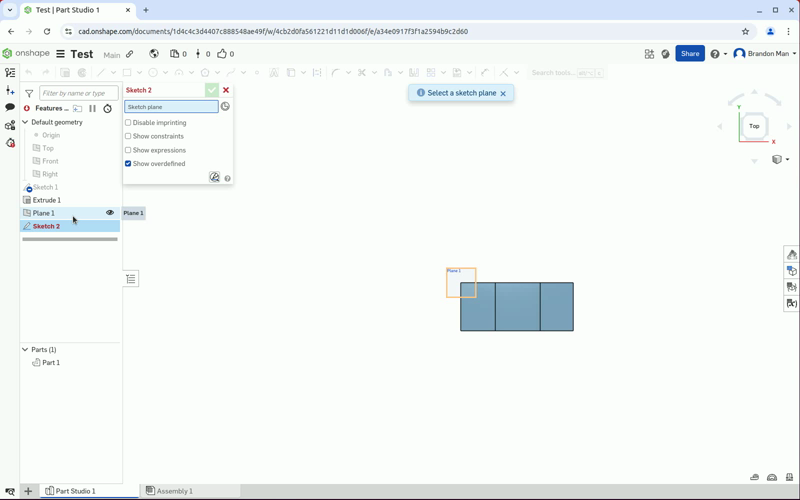
click(73, 215)
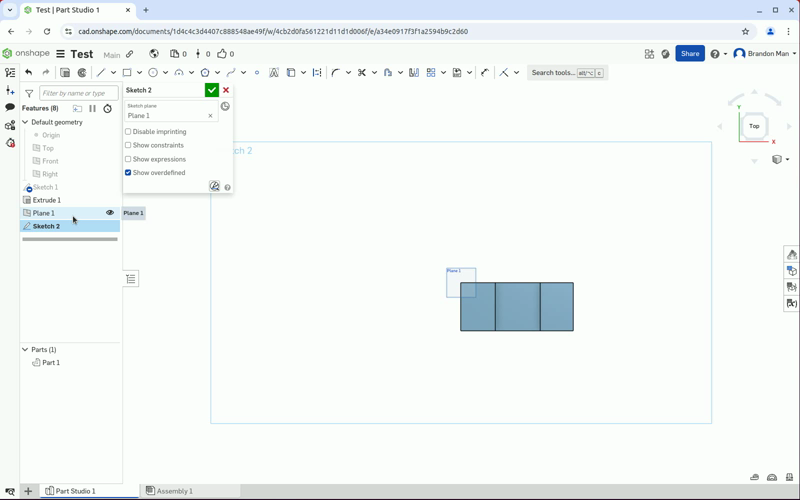
mouse_move(73, 352)
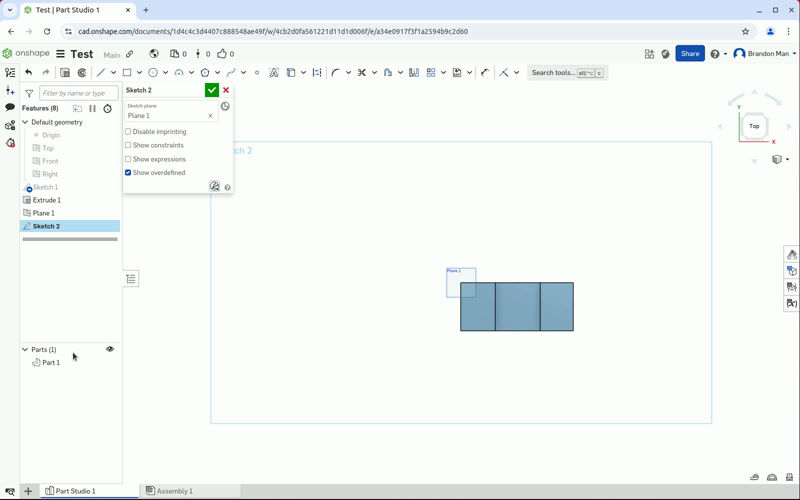
key(y)
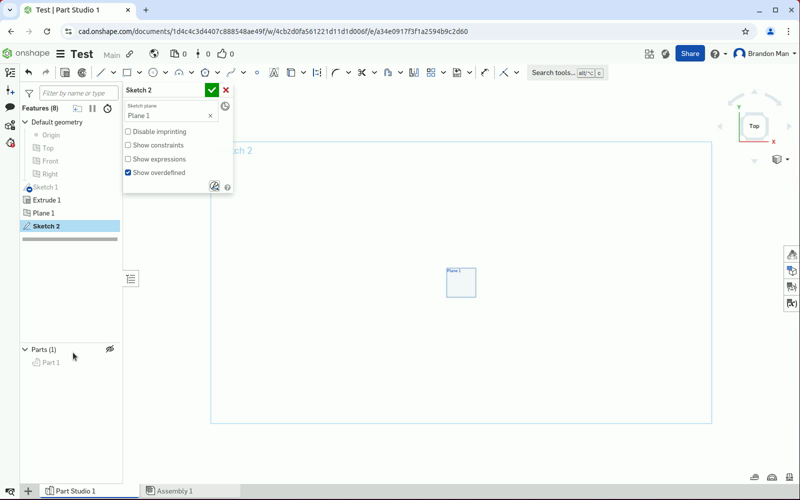
key(l)
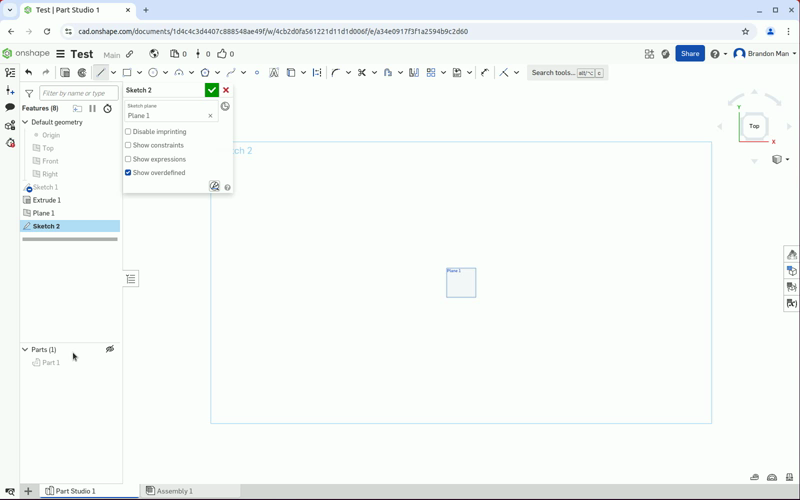
key_down(shift)
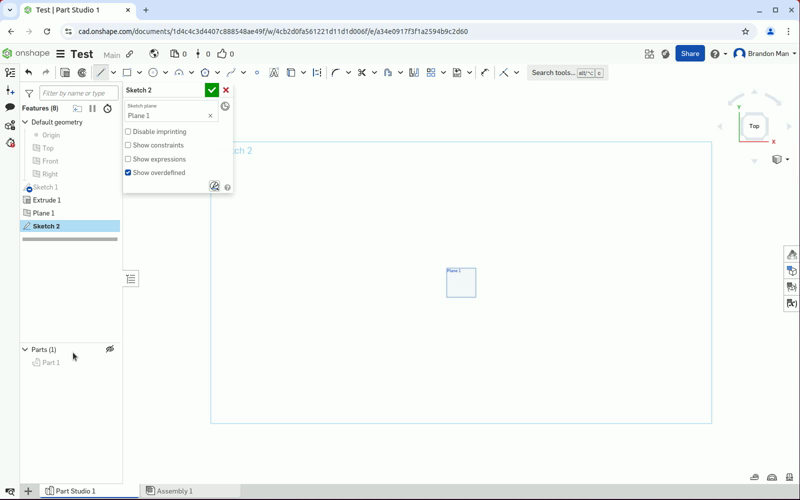
mouse_move(540, 307)
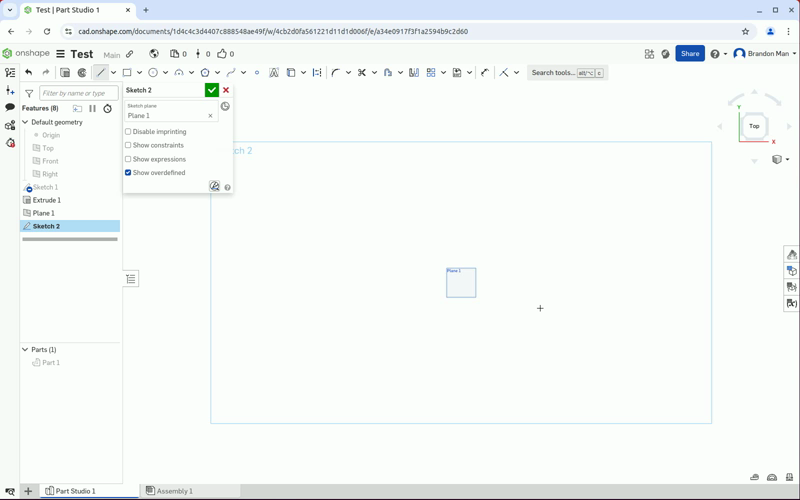
click(540, 307)
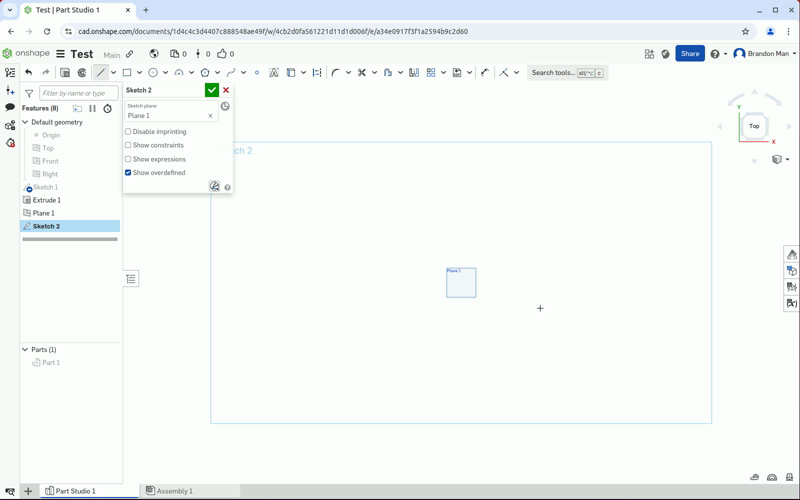
key_up(shift)
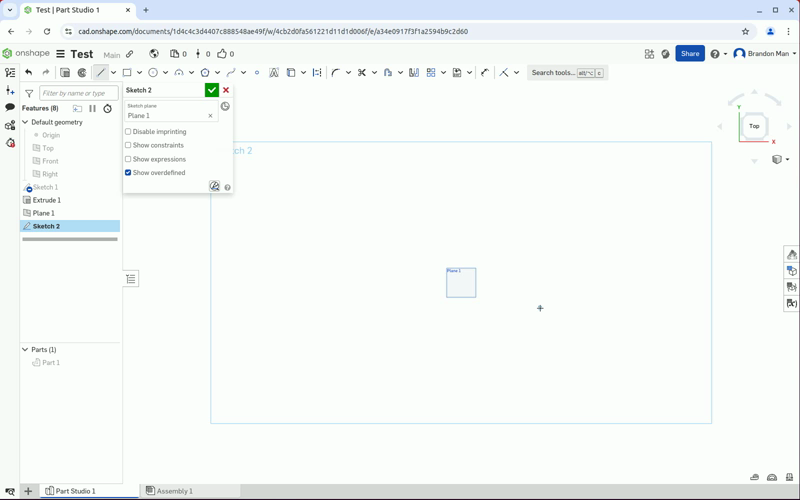
key_down(shift)
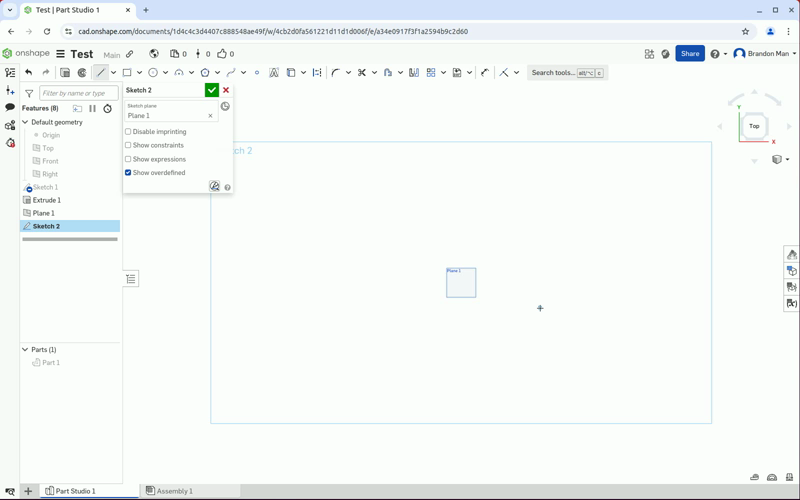
mouse_move(570, 307)
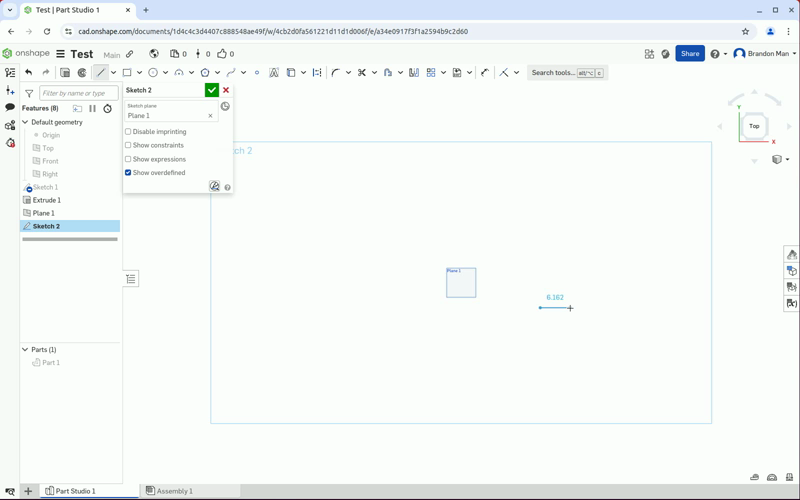
mouse_move(574, 307)
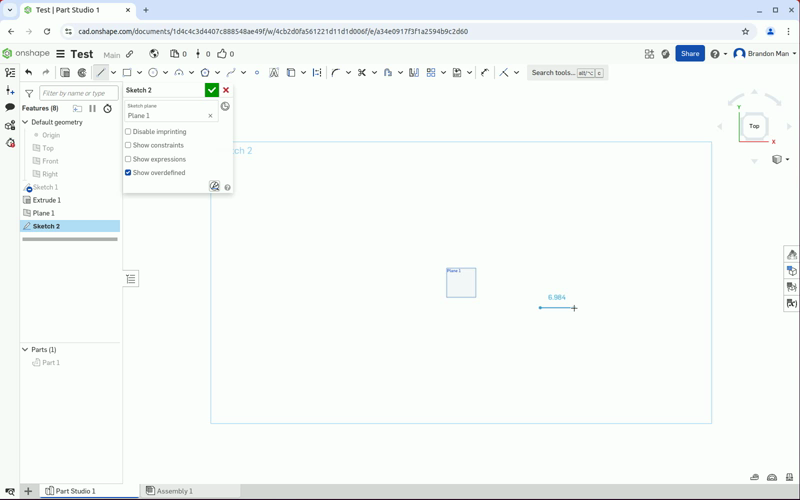
click(574, 307)
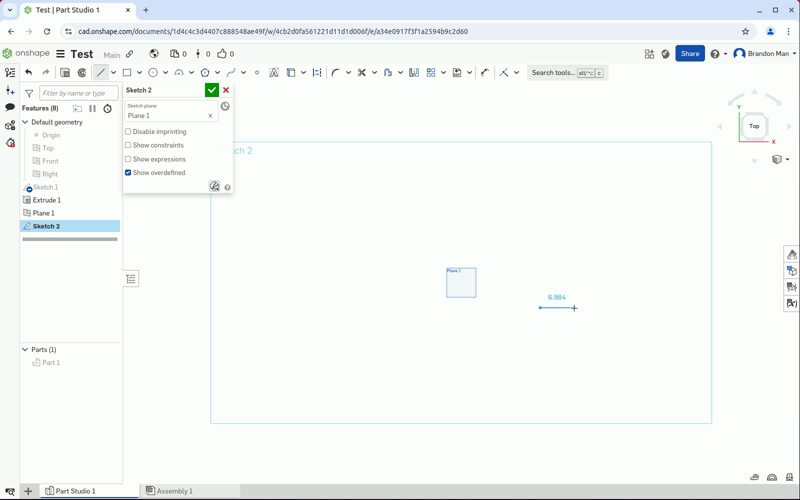
key_up(shift)
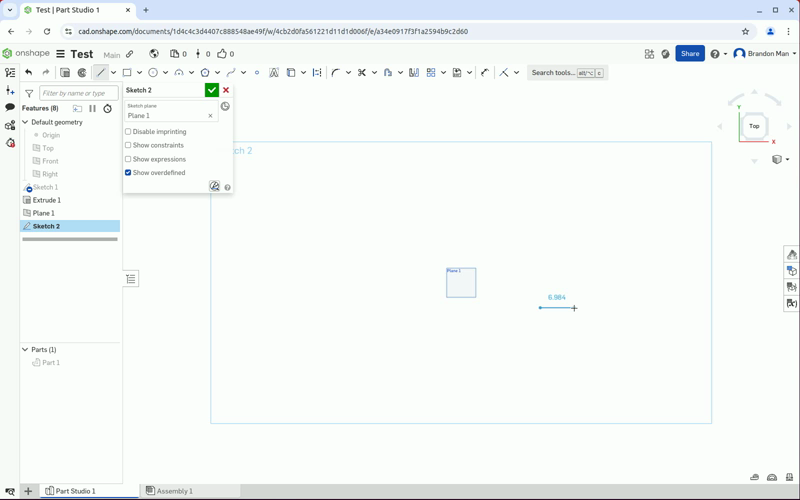
key_down(shift)
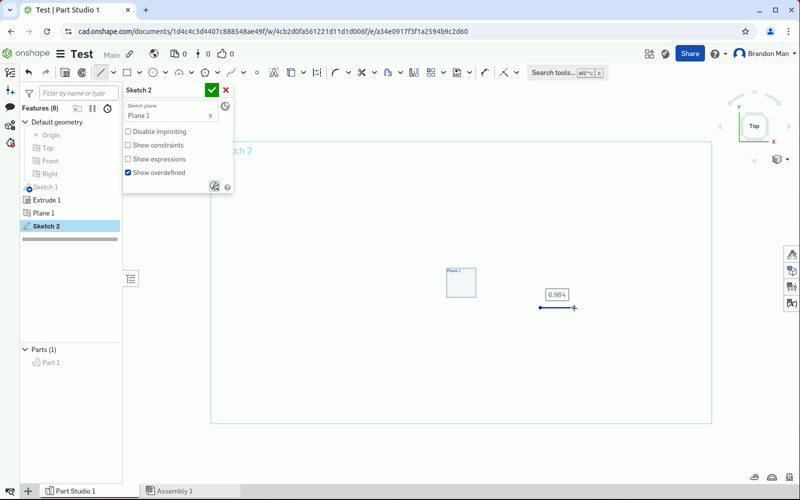
mouse_move(589, 307)
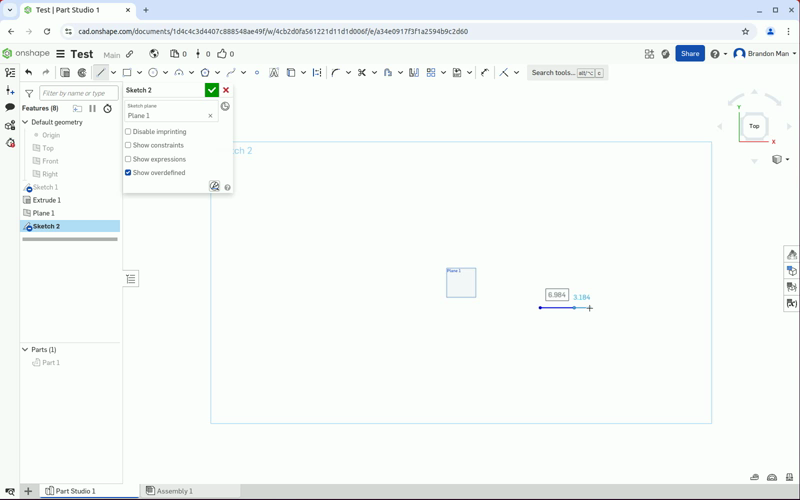
mouse_move(574, 292)
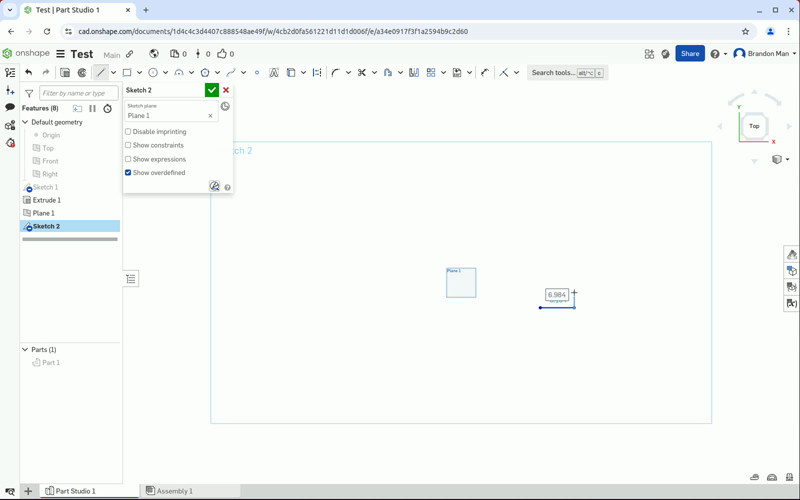
click(574, 292)
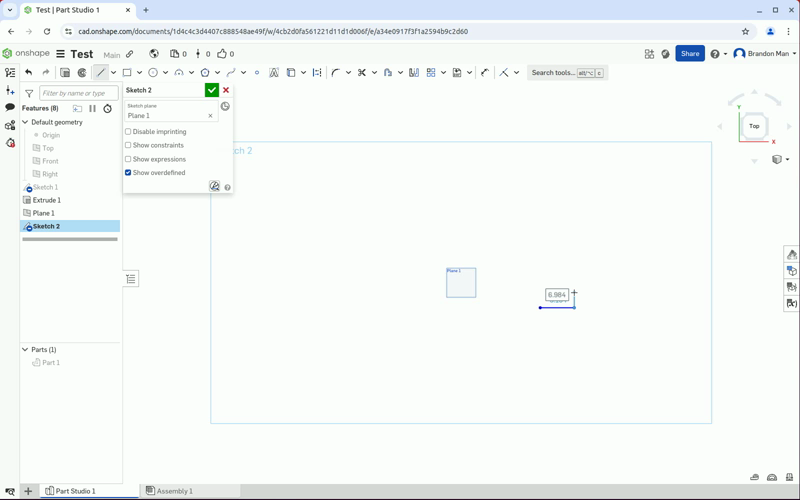
key_up(shift)
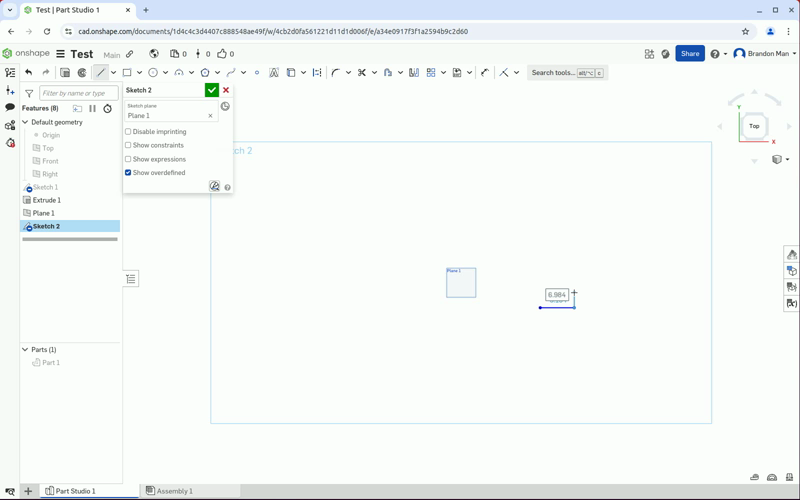
key_down(shift)
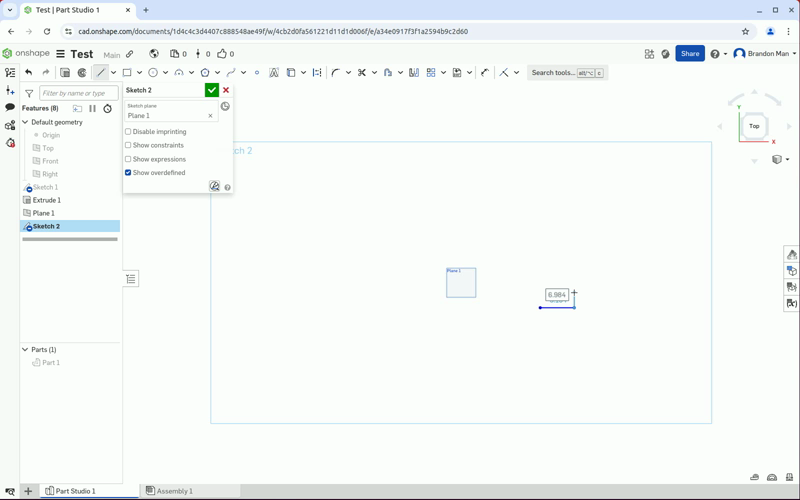
mouse_move(589, 292)
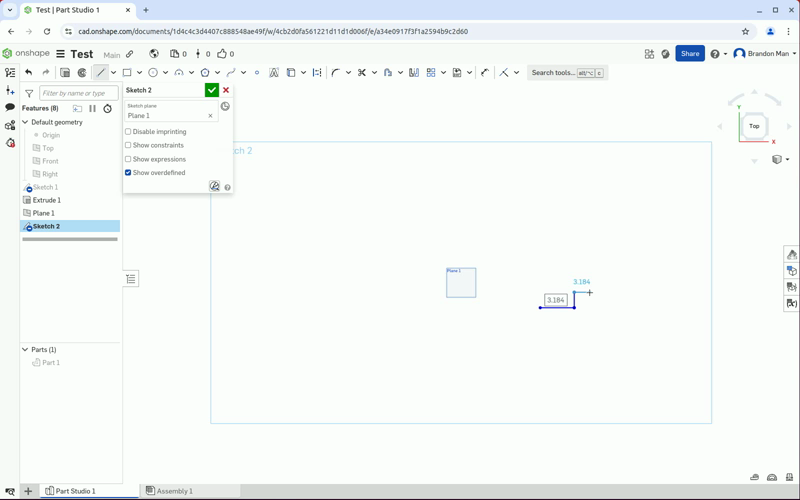
mouse_move(540, 292)
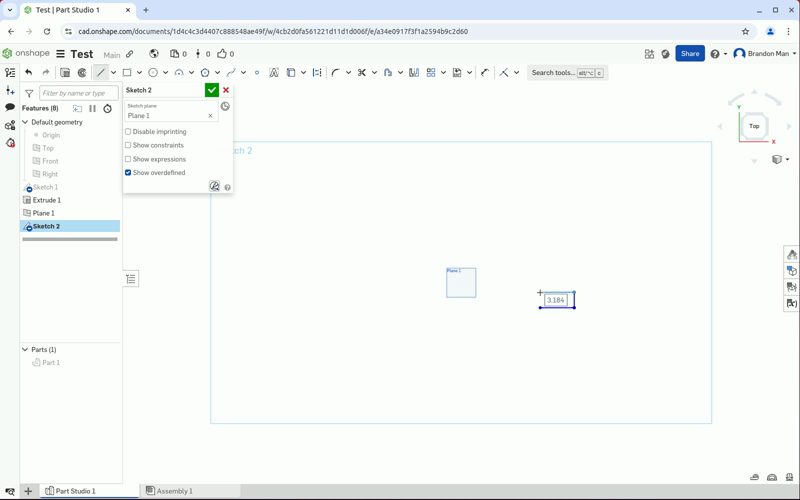
click(540, 292)
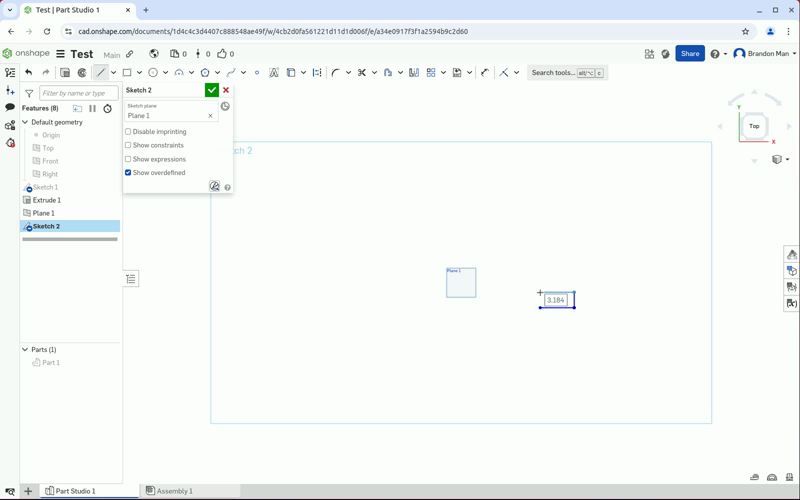
key_up(shift)
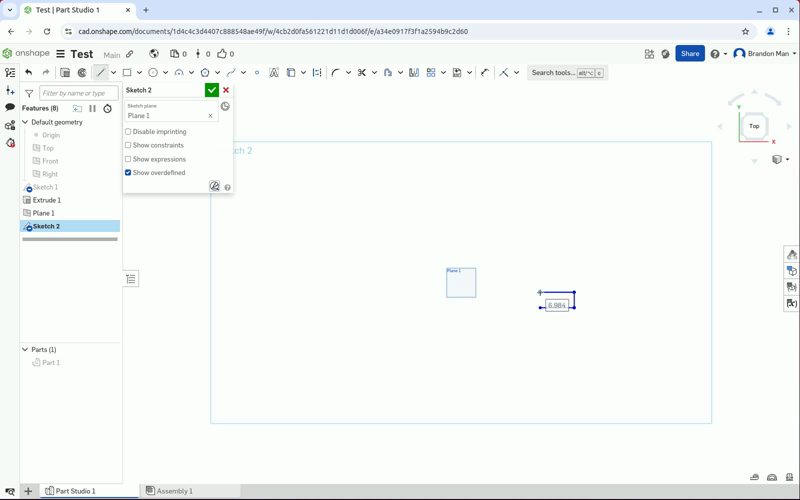
mouse_move(570, 292)
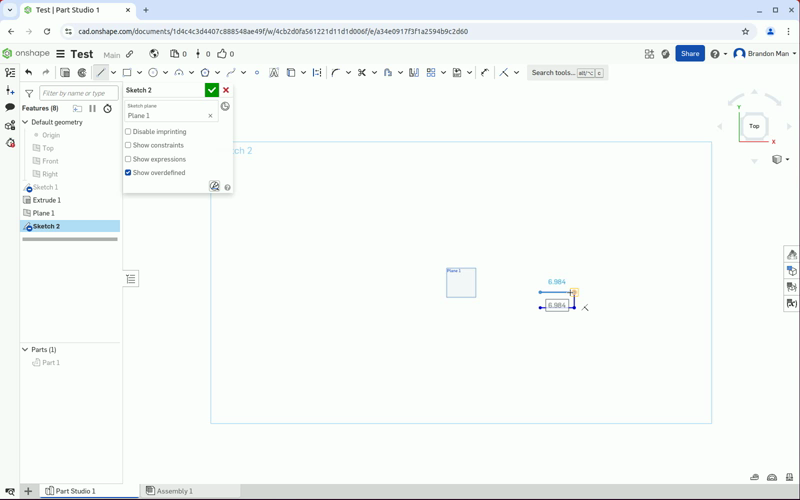
key_down(shift)
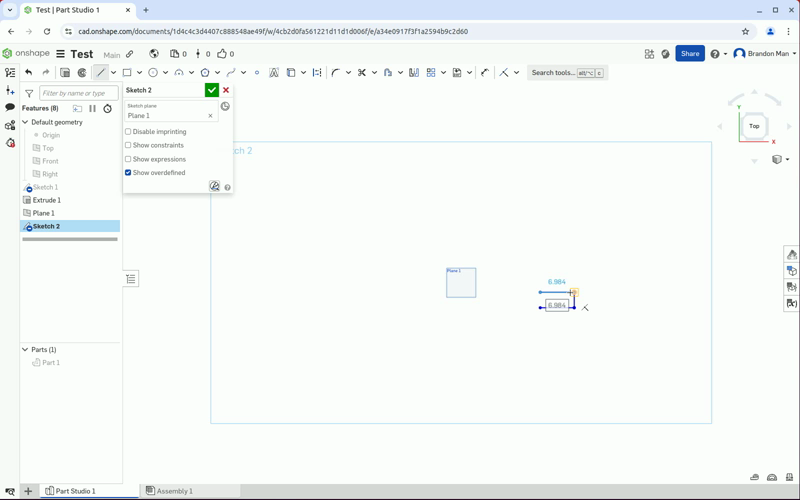
mouse_move(540, 307)
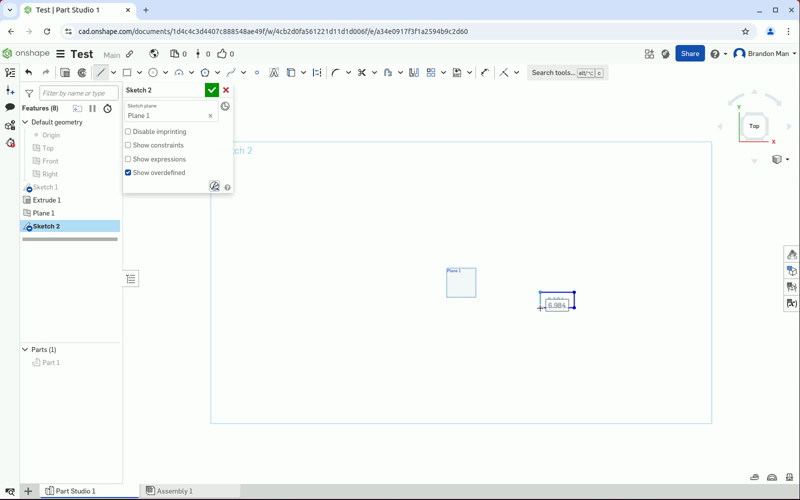
key_up(shift)
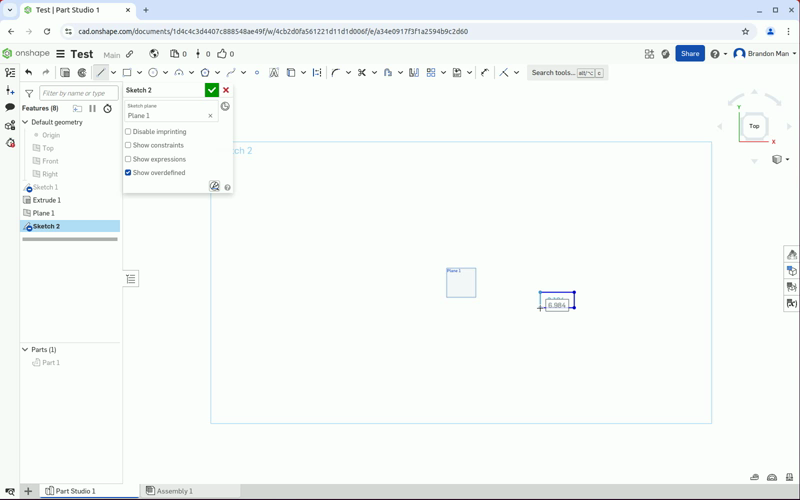
click(540, 307)
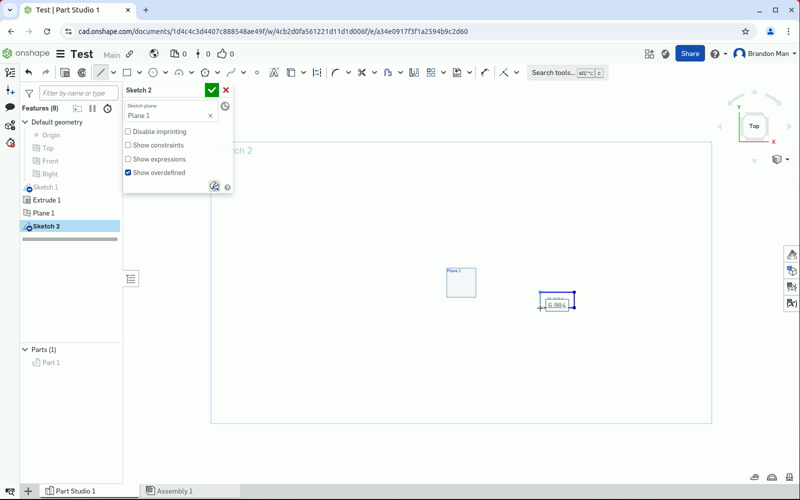
key(esc)
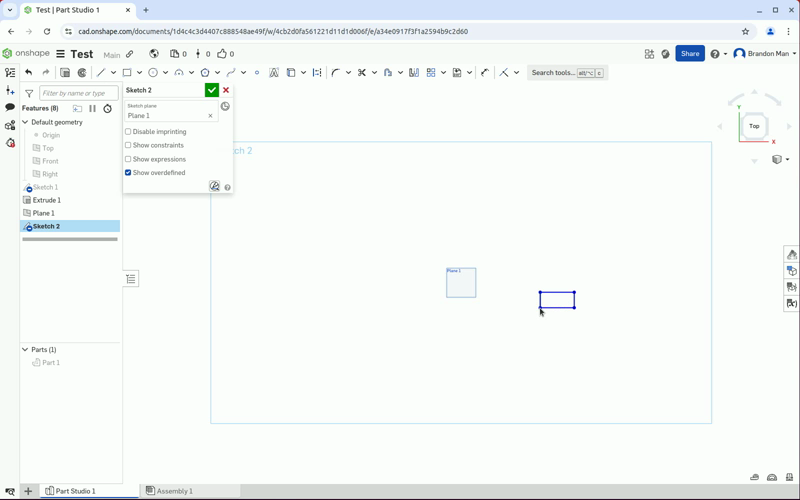
mouse_move(542, 299)
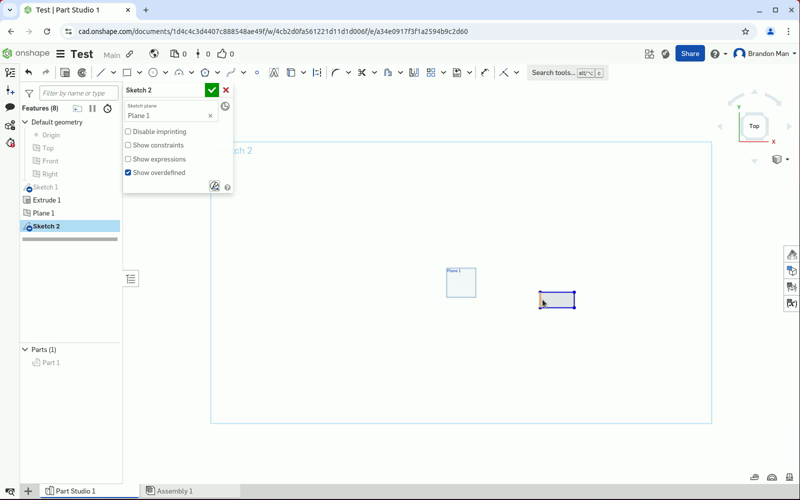
scroll(6)
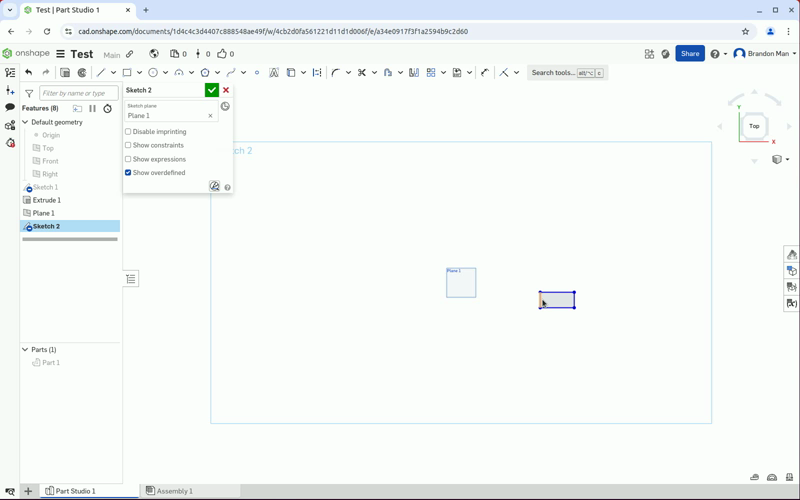
scroll(6)
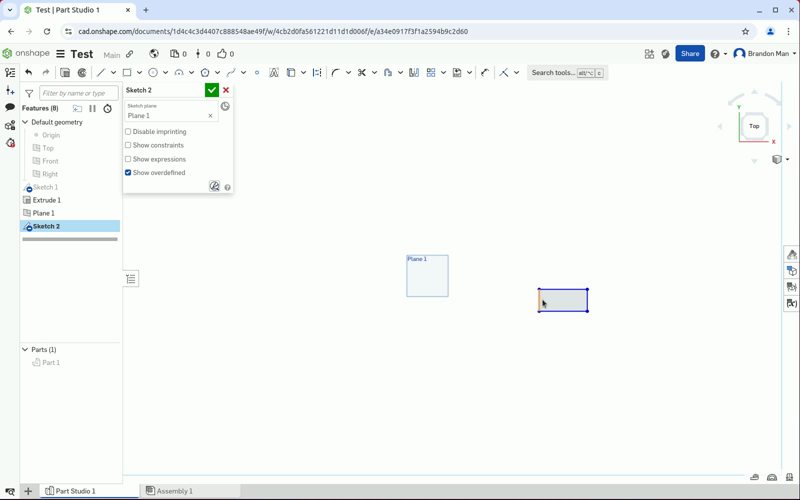
scroll(6)
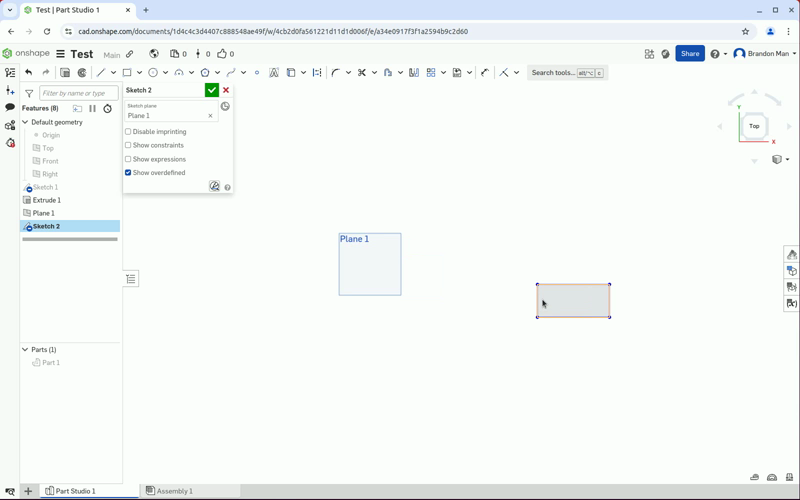
scroll(6)
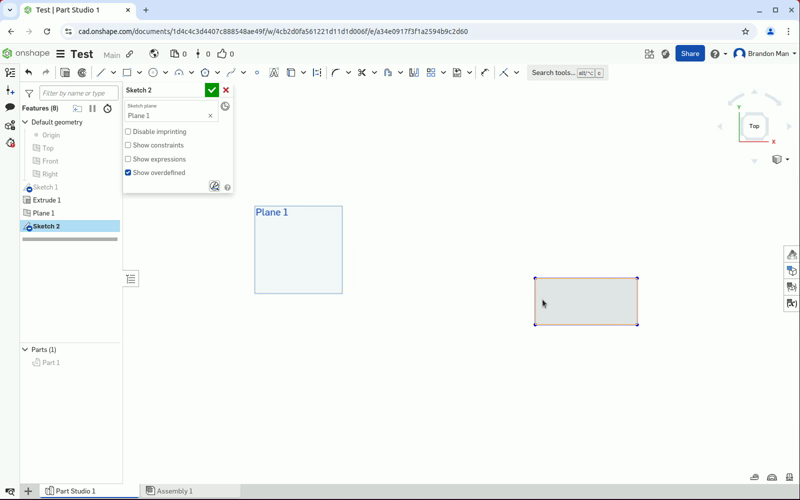
scroll(6)
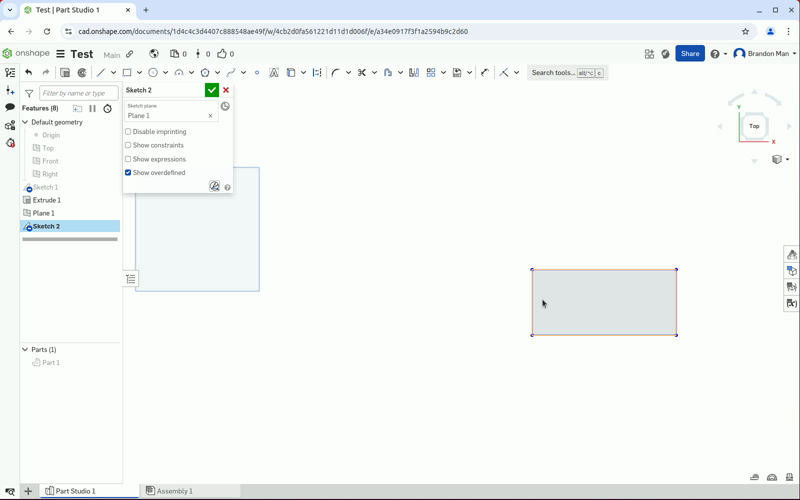
scroll(6)
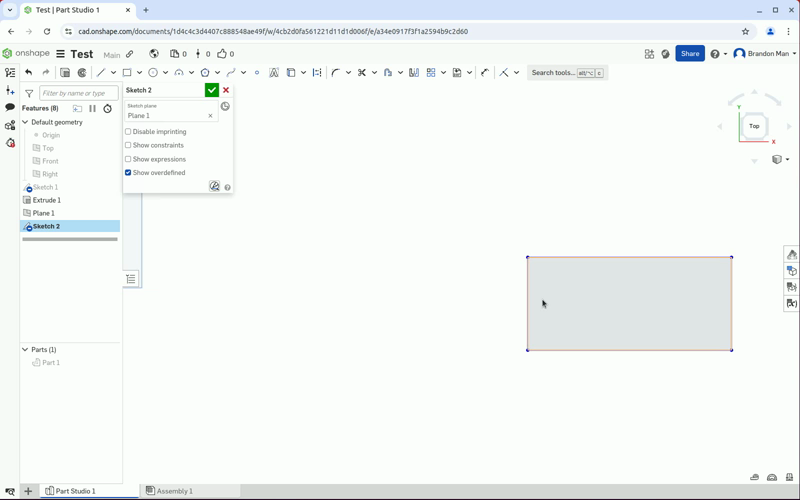
scroll(6)
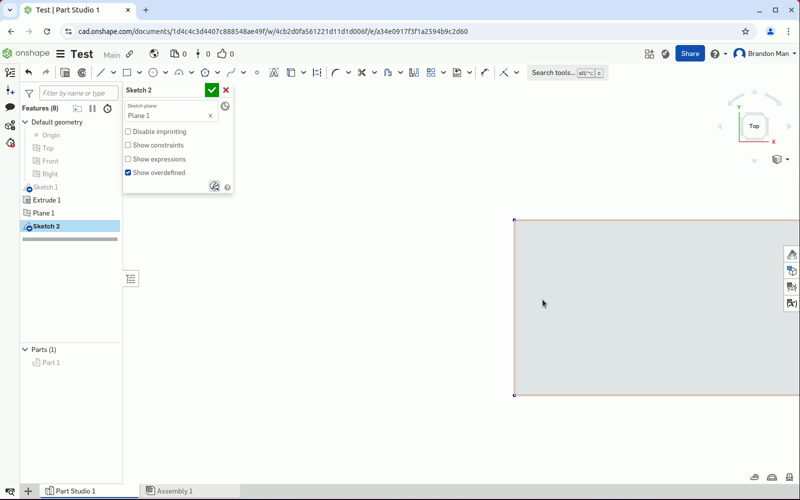
click(542, 299)
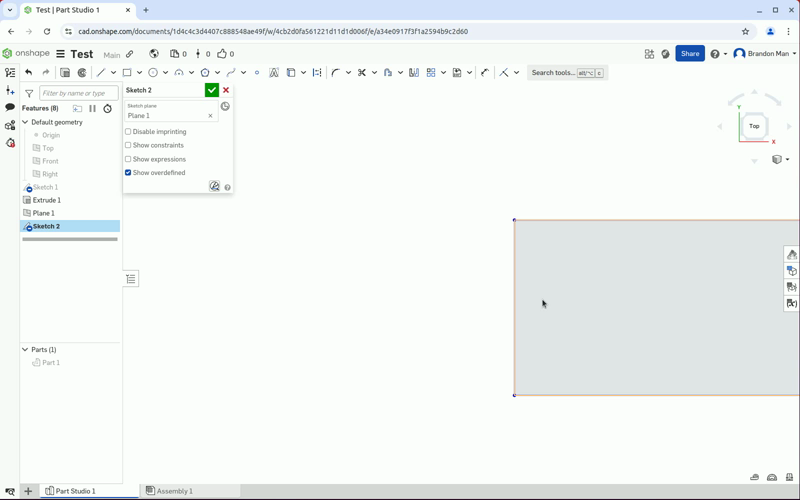
scroll(-6)
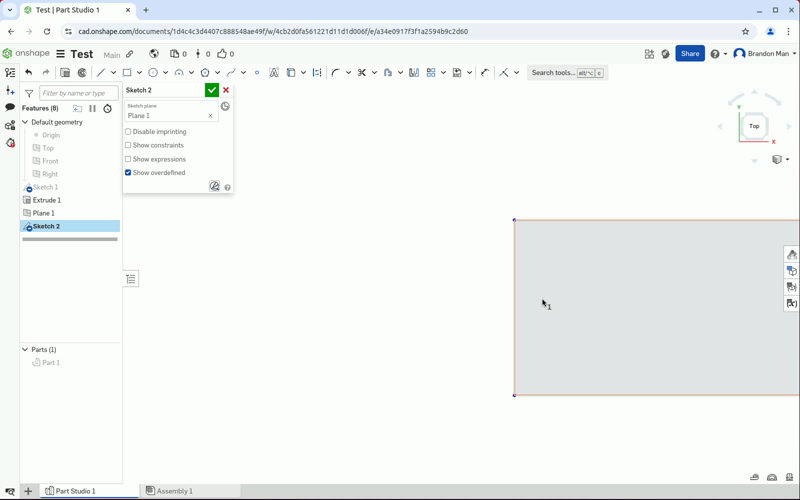
scroll(-6)
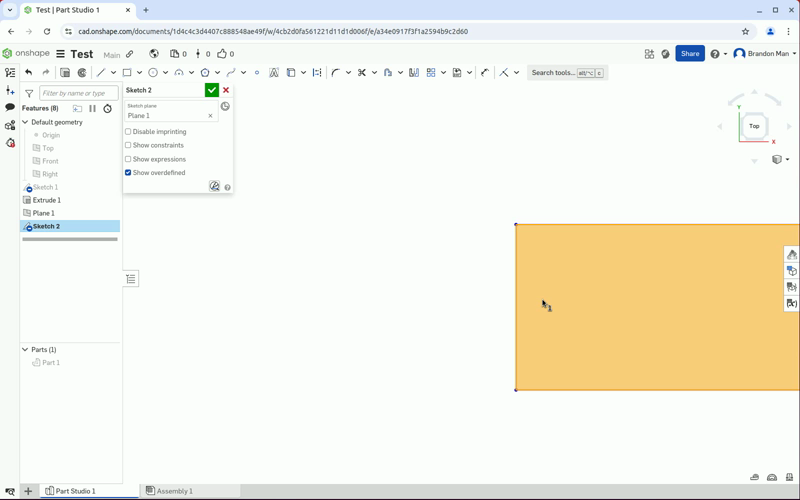
scroll(-6)
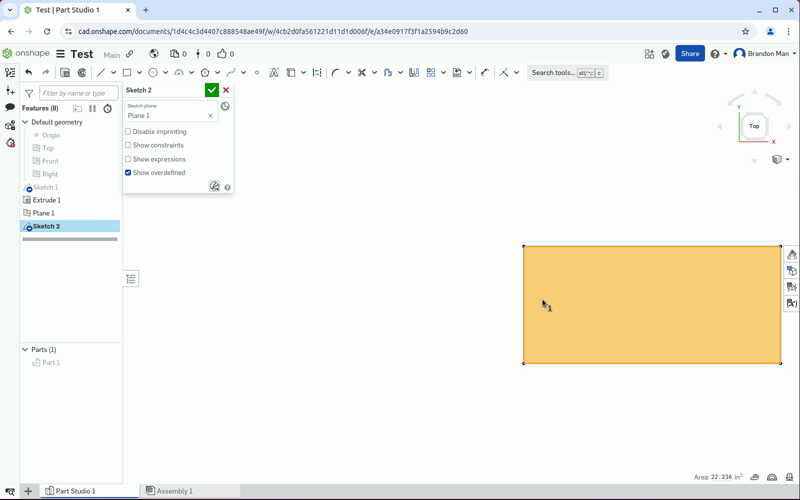
scroll(-6)
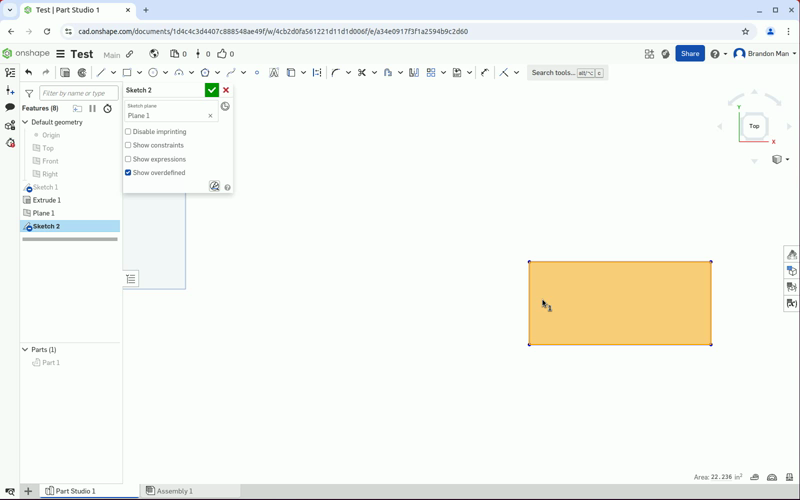
scroll(-6)
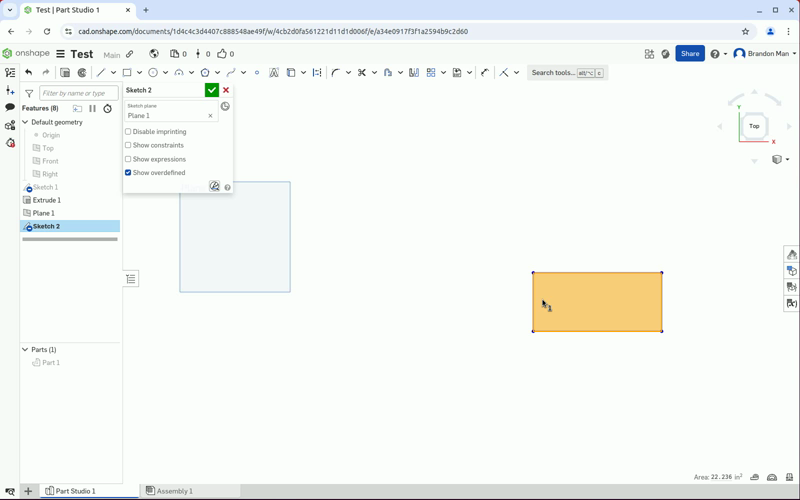
scroll(-6)
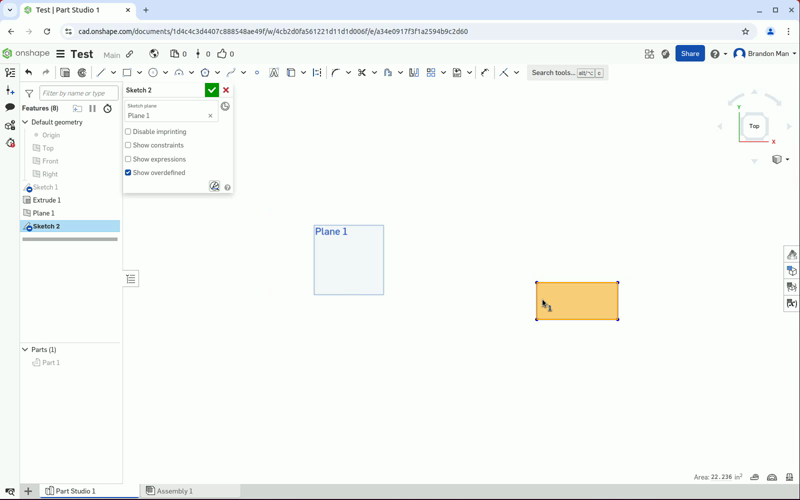
scroll(-6)
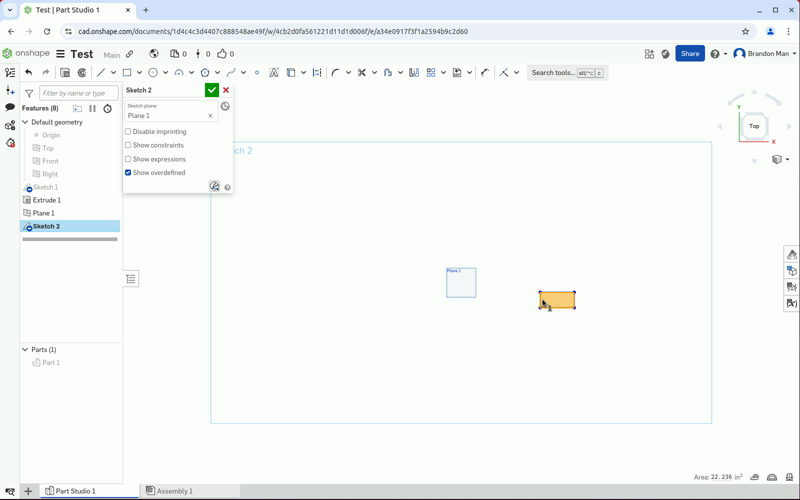
mouse_move(73, 352)
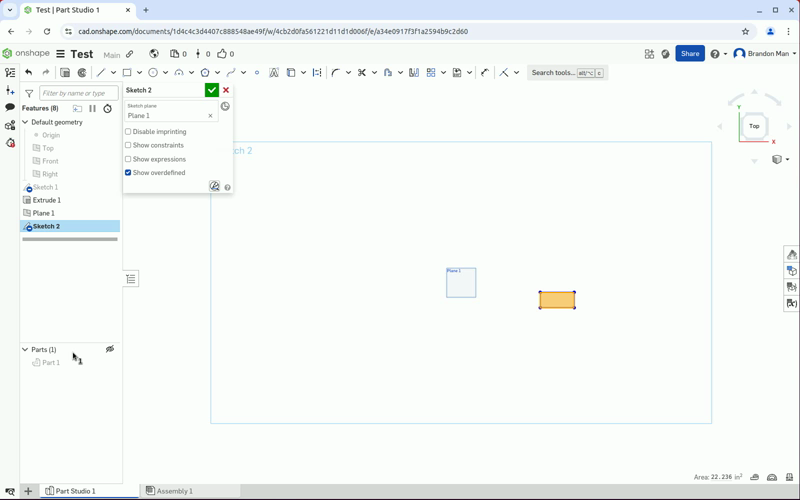
key(shift+y)
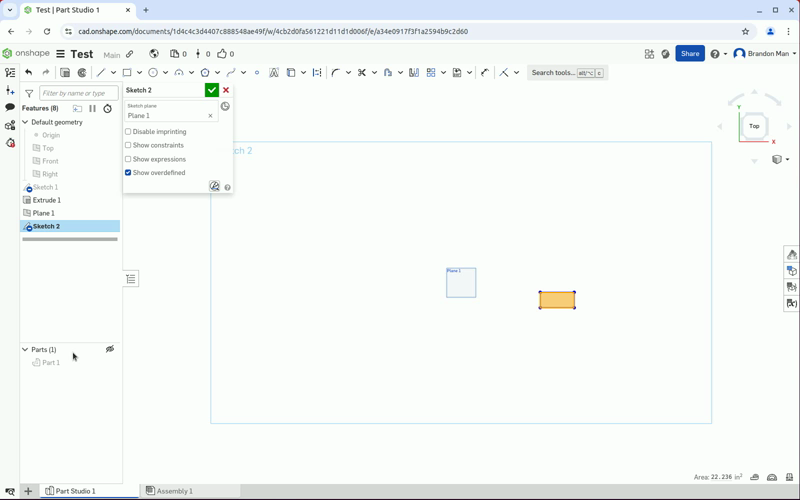
key(shift+e)
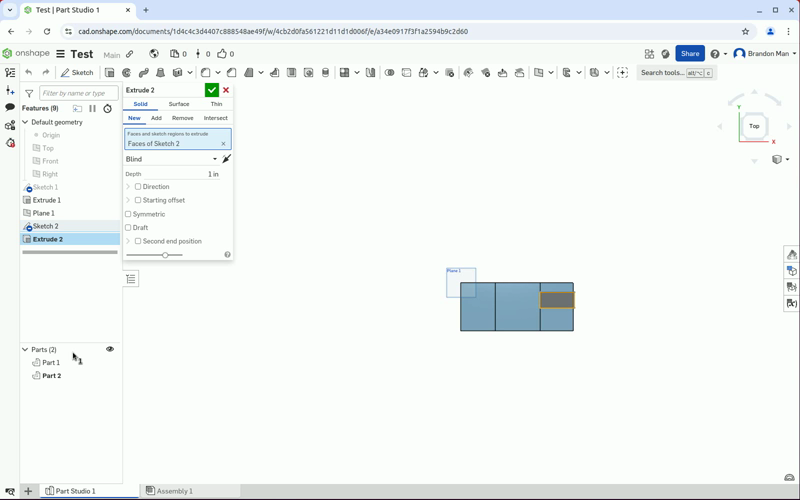
mouse_move(143, 106)
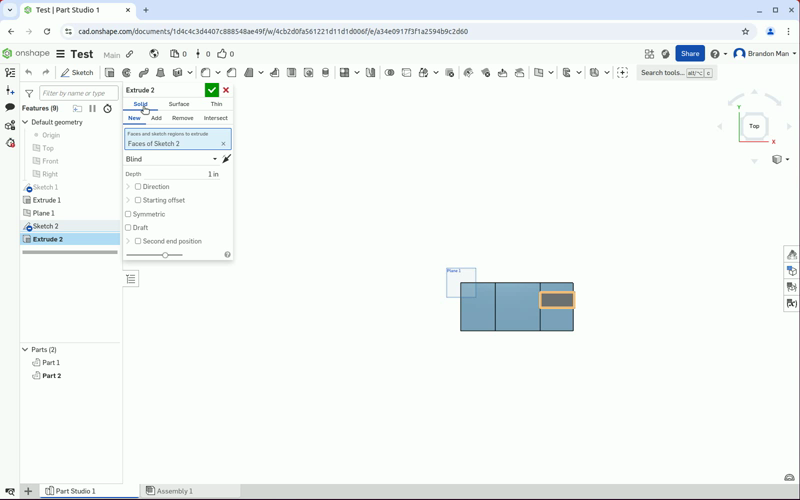
click(143, 106)
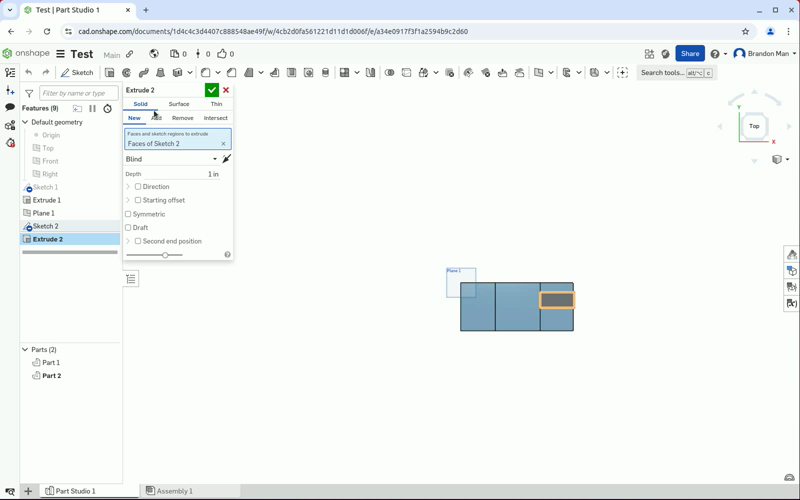
mouse_move(186, 120)
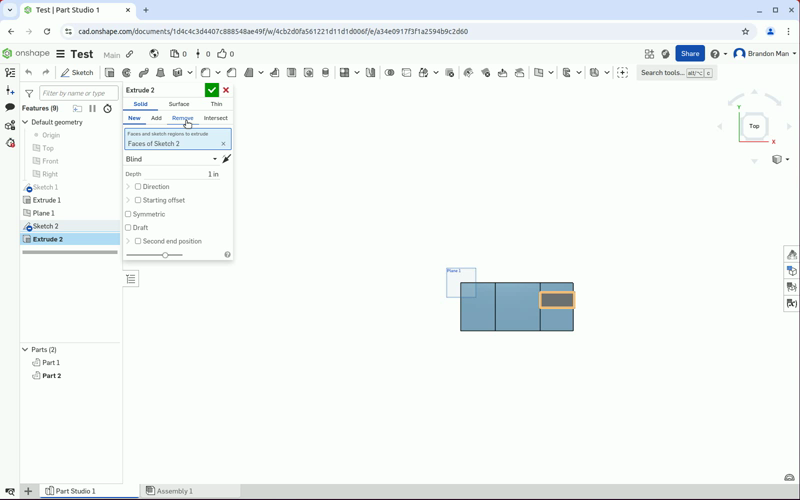
click(186, 120)
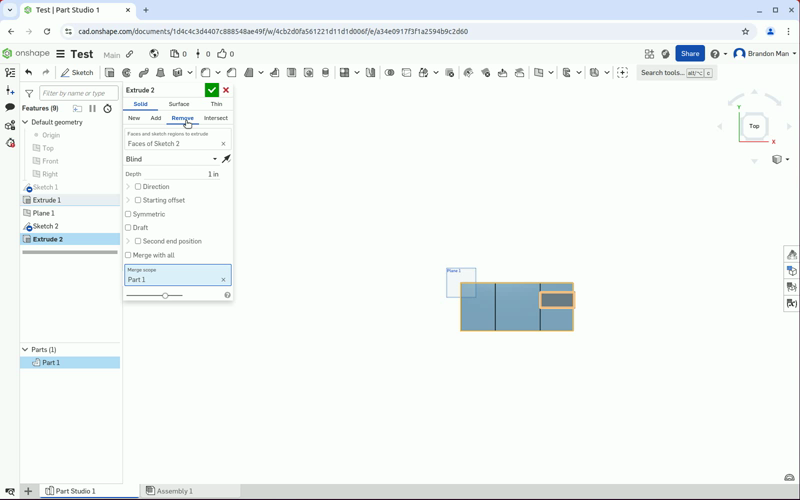
key(tab, 4)
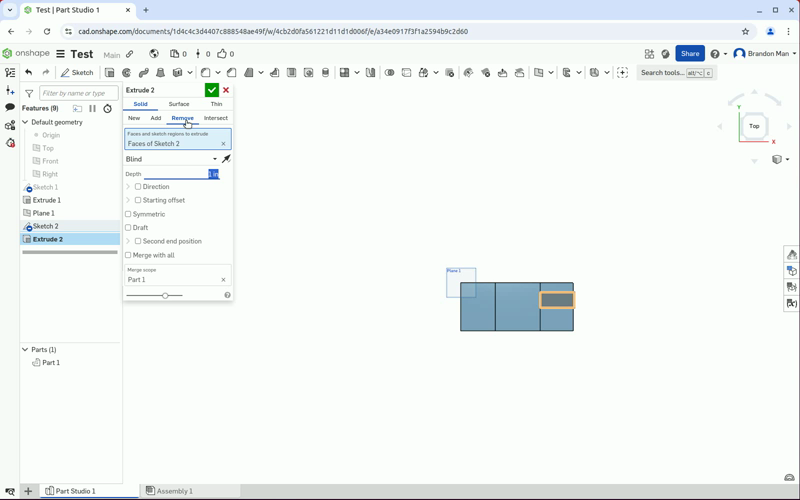
text(4.092)
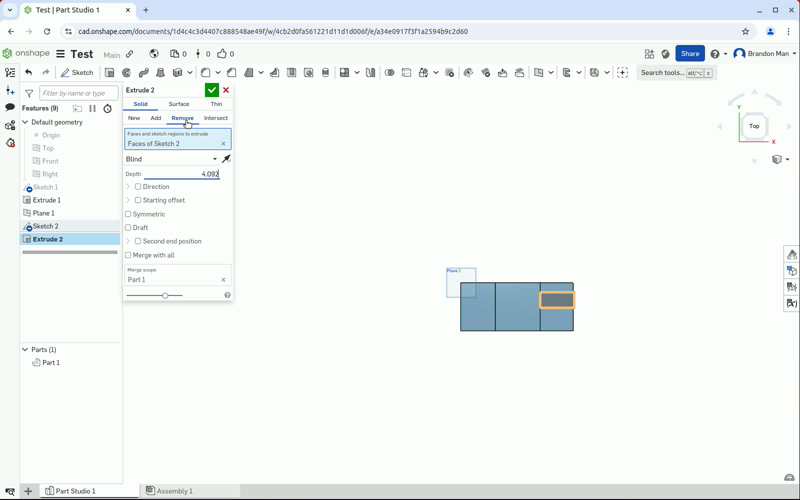
key(tab, 6)
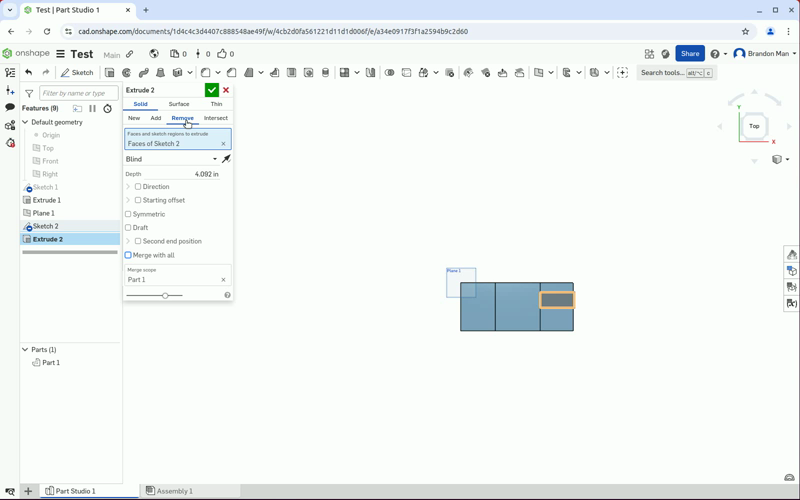
key(space)
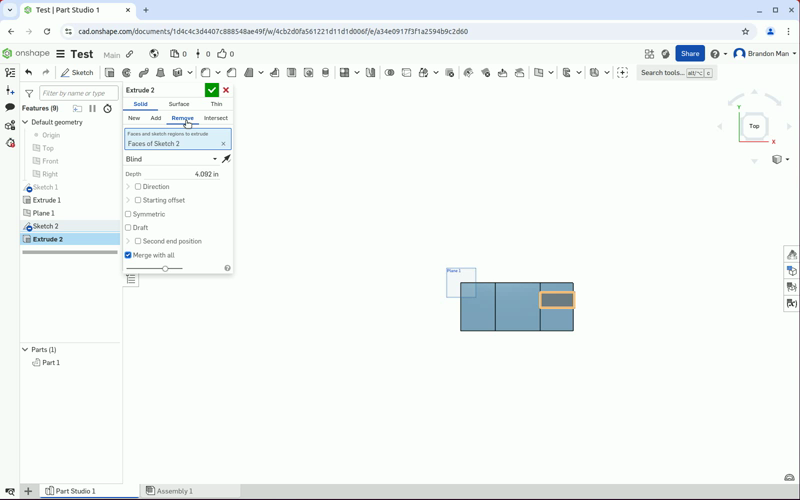
key(enter)
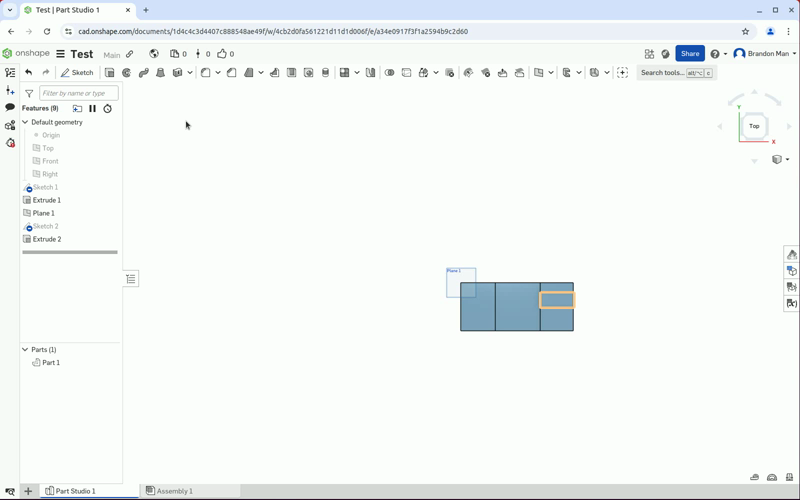
key(shift+h)
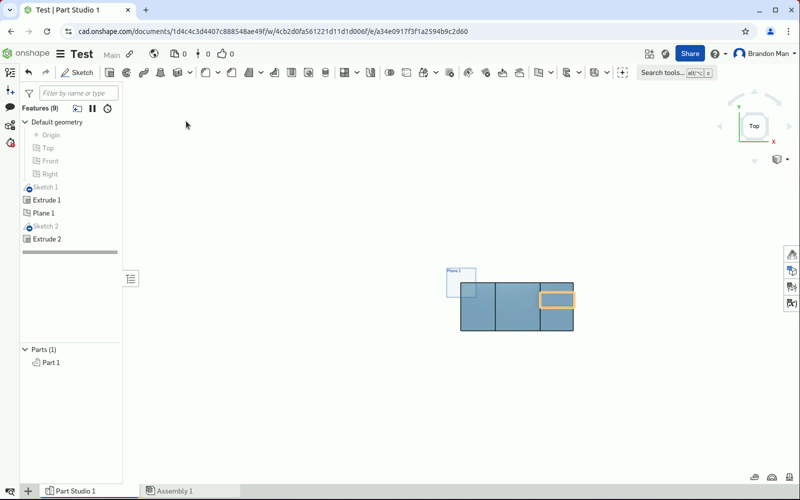
key(shift+h)
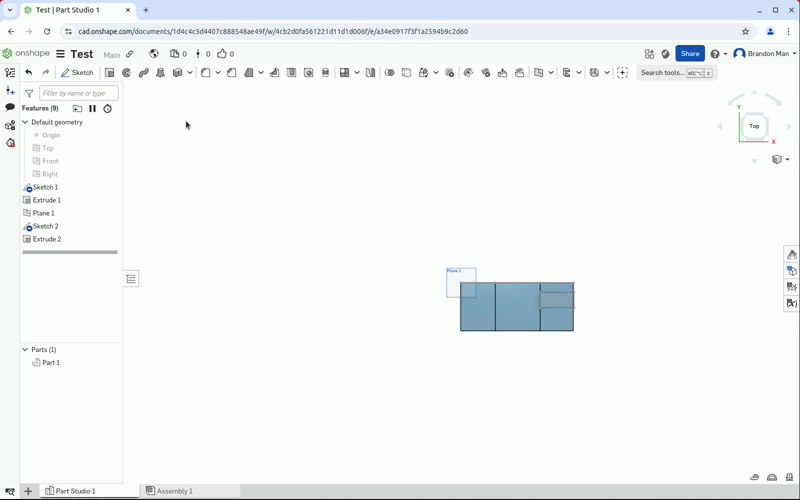
key(shift+7)
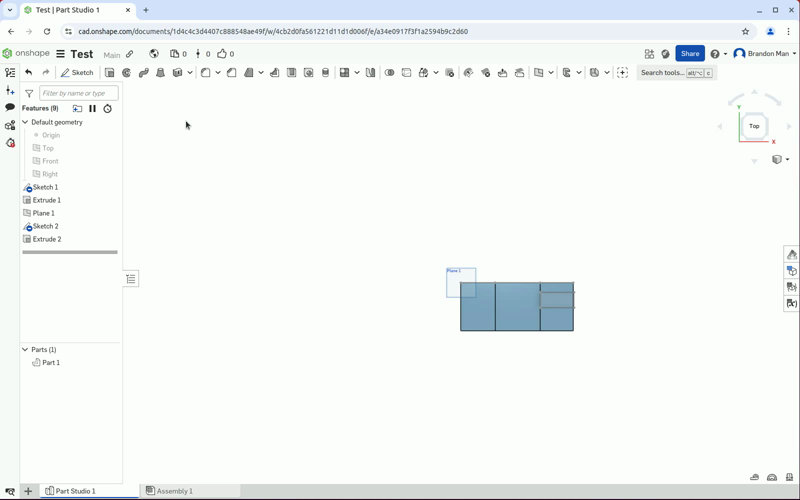
key(up, 3)
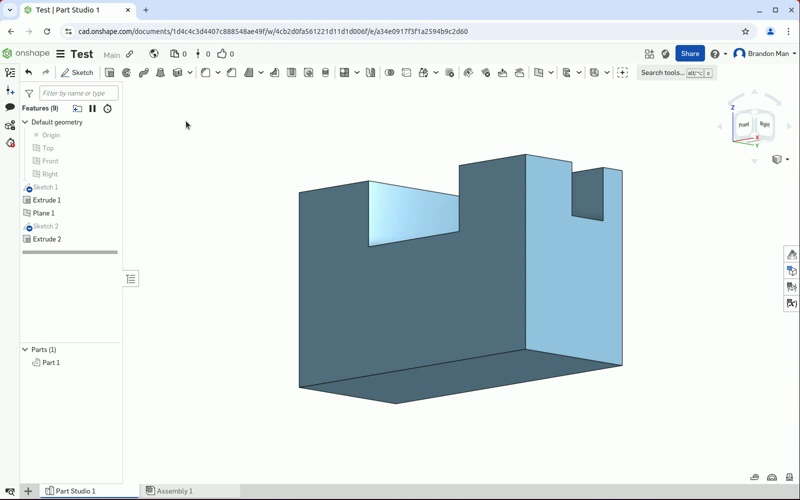
key(left, 3)
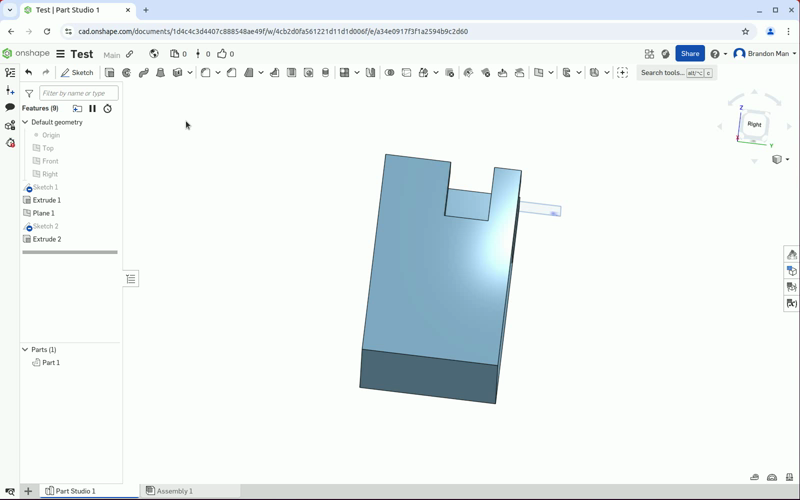
key(right, 3)
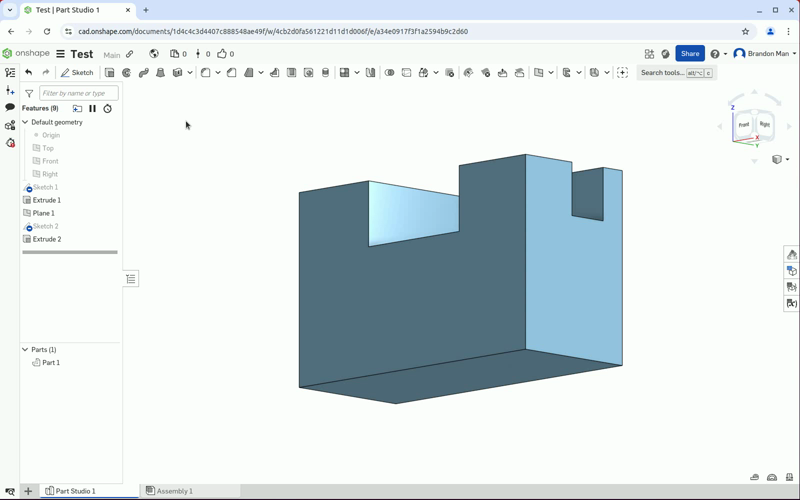
key(down, 3)
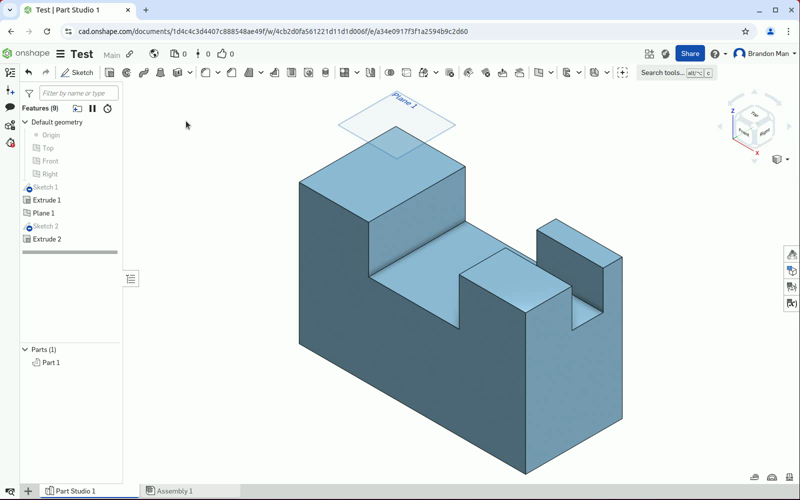
mouse_move(73, 189)
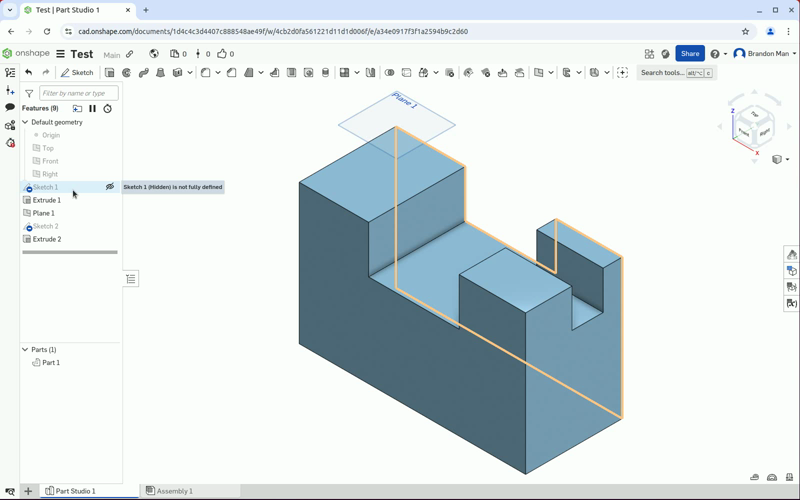
click(73, 189)